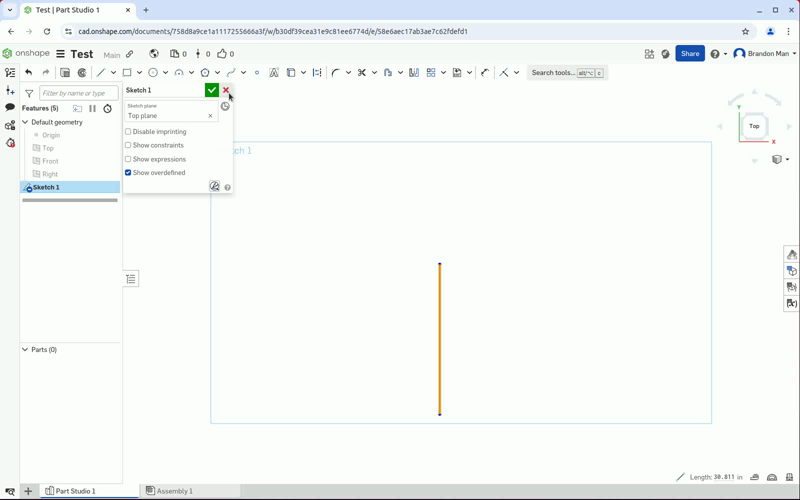
key(shift+h)
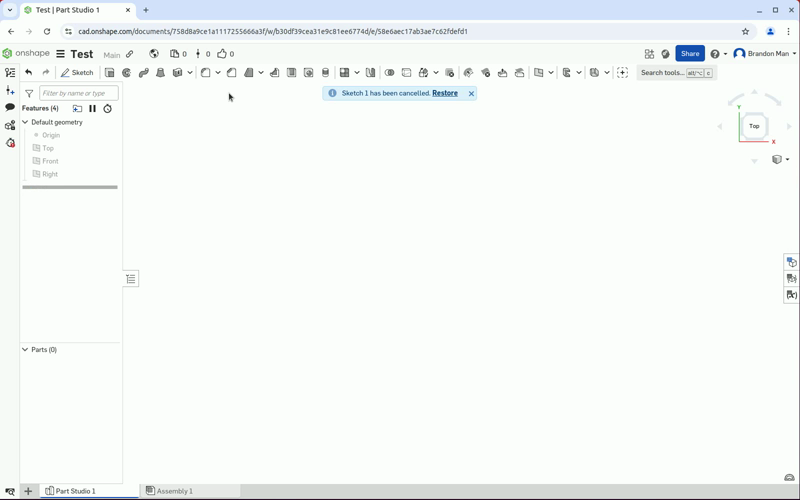
mouse_move(73, 352)
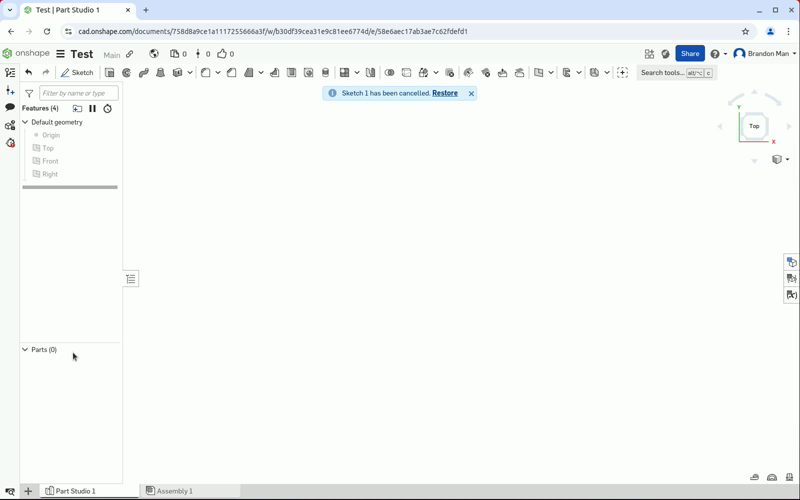
key(y)
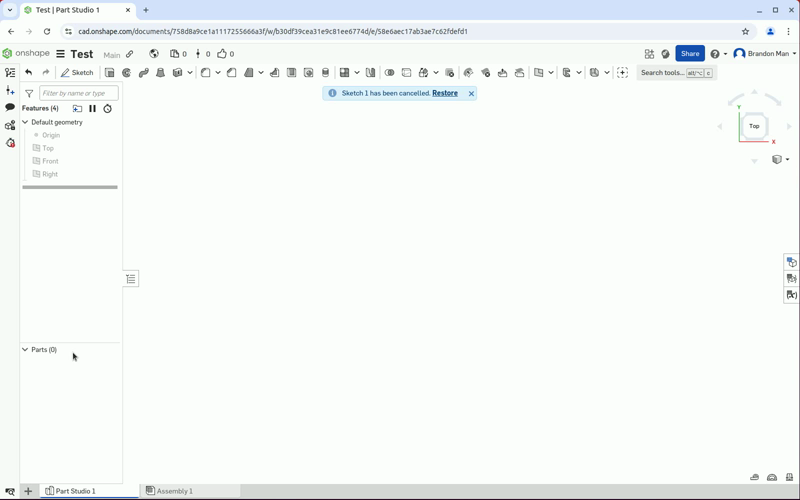
key(shift+p)
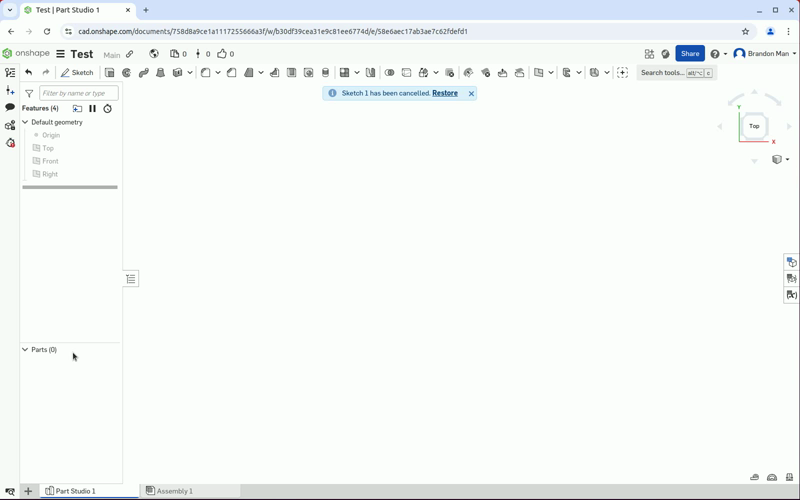
key(space)
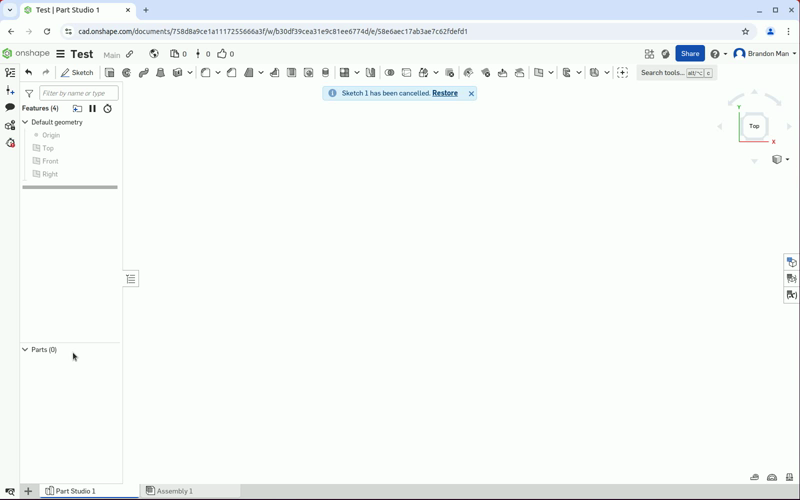
key_down(shift)
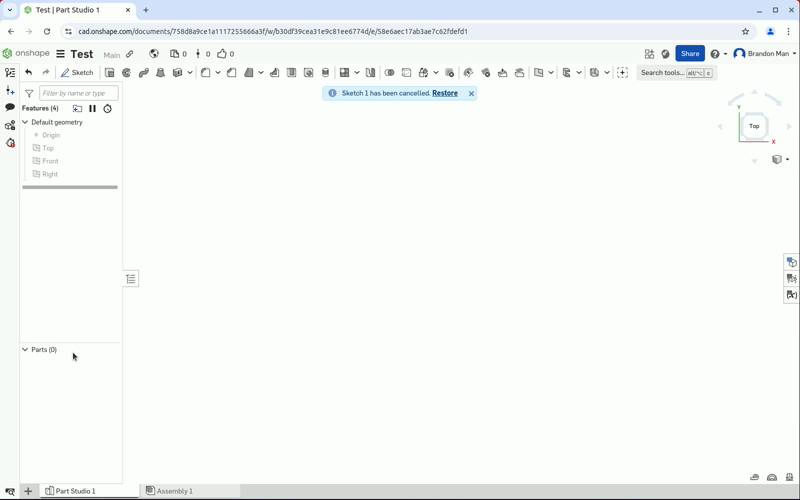
key(up)
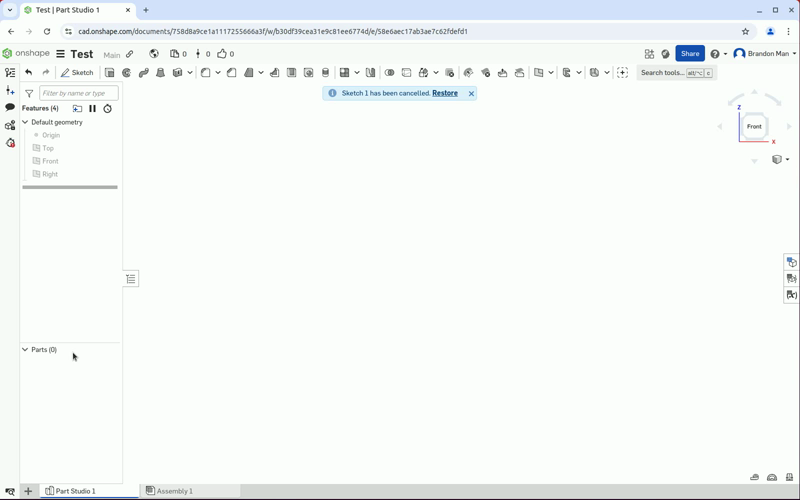
key_up(shift)
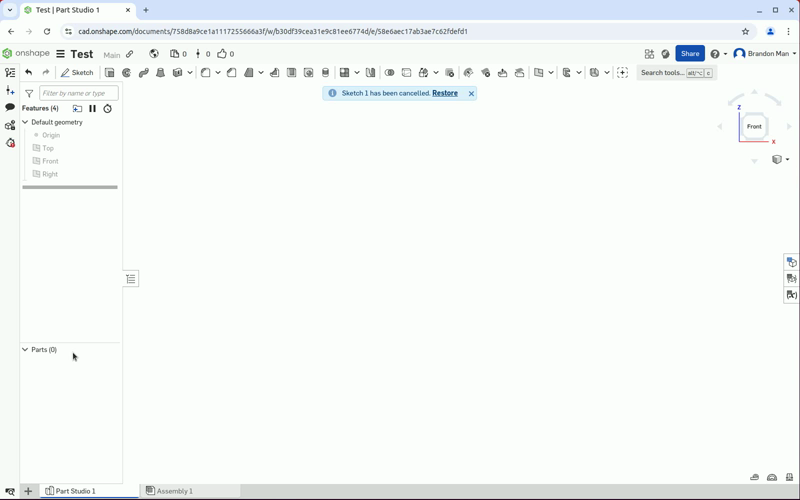
mouse_move(73, 352)
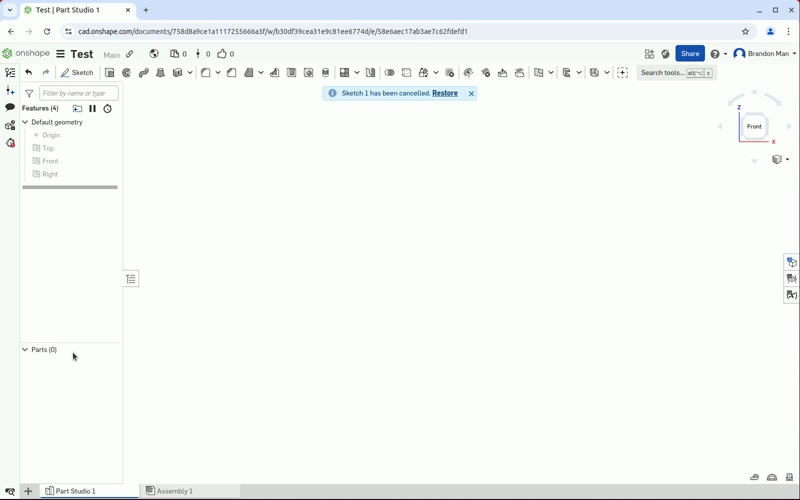
key(shift+y)
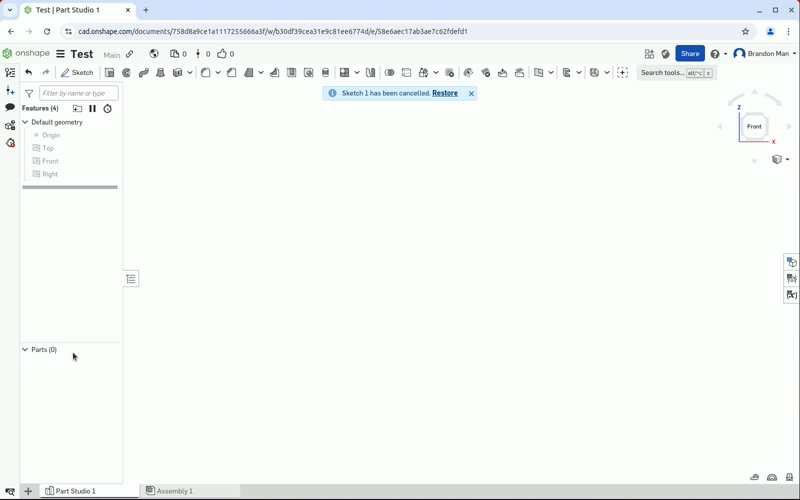
key(shift+s)
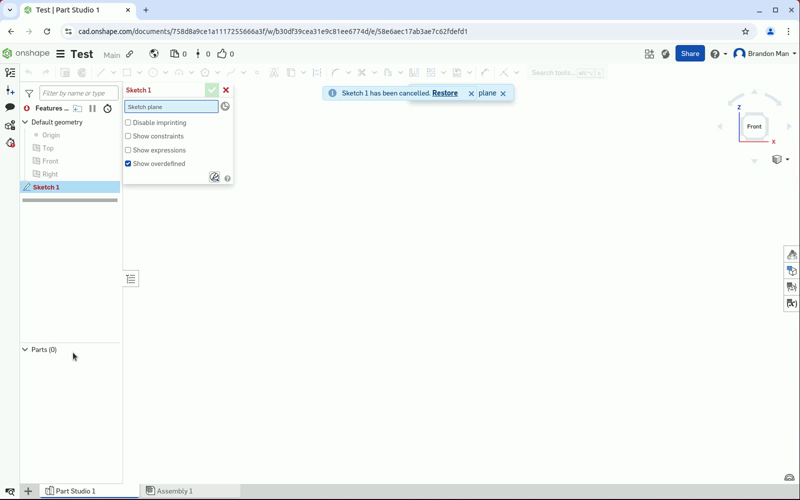
mouse_move(73, 163)
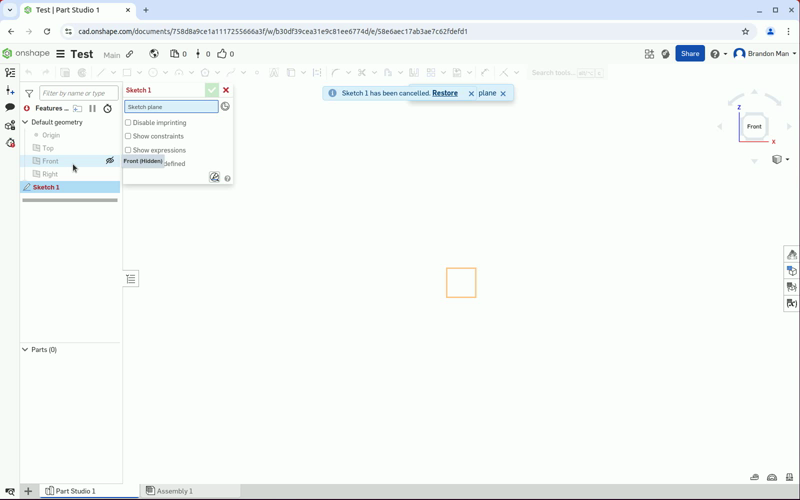
click(73, 163)
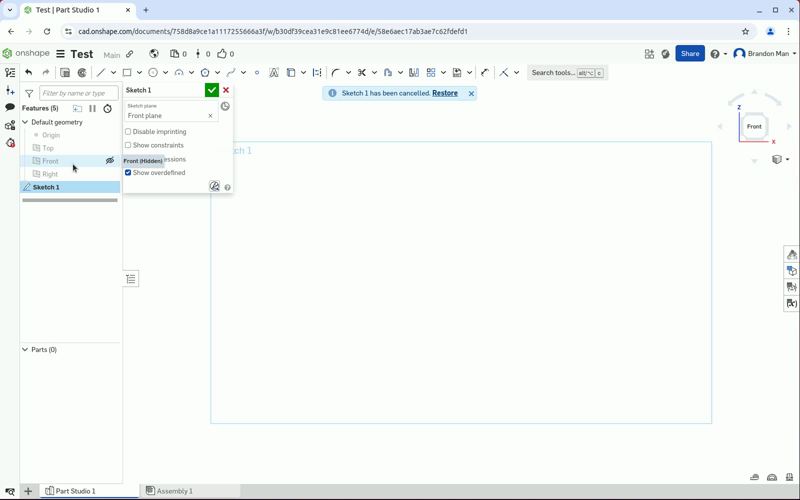
mouse_move(73, 352)
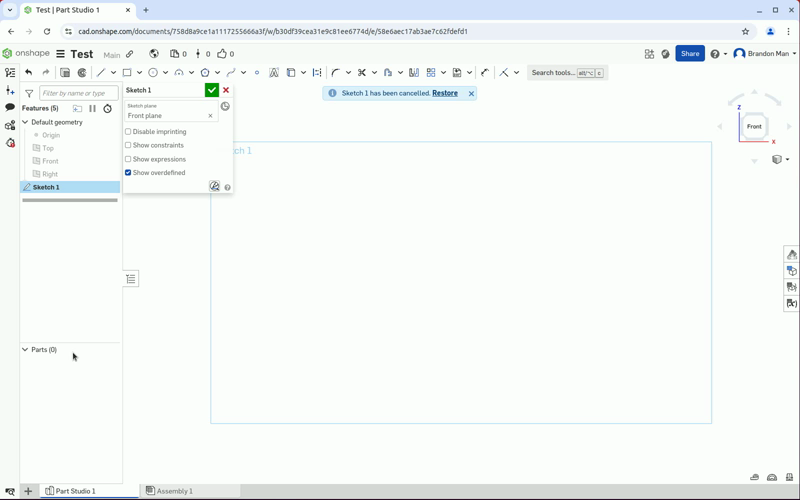
key(y)
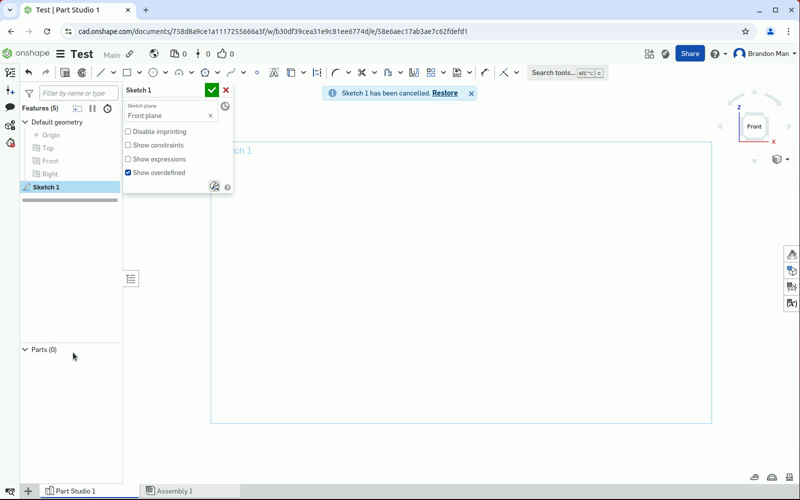
key(c)
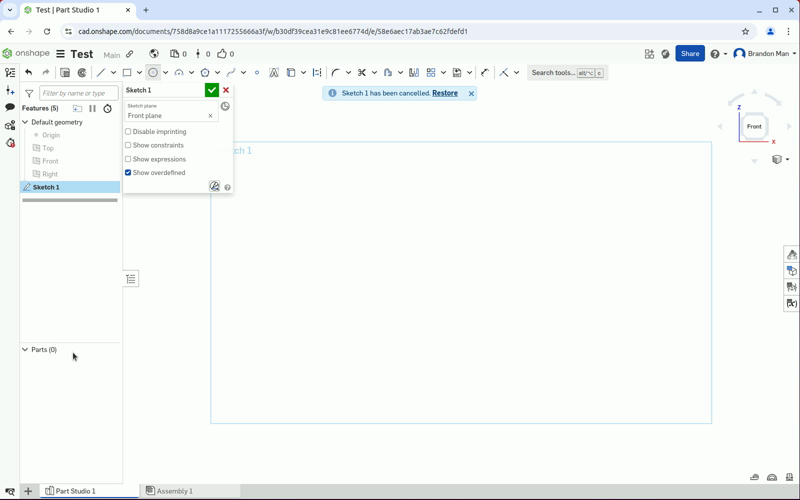
key_down(shift)
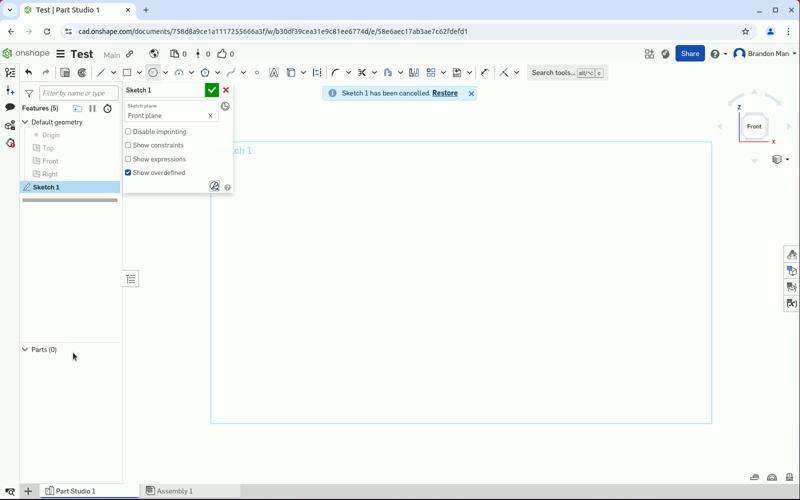
mouse_move(460, 282)
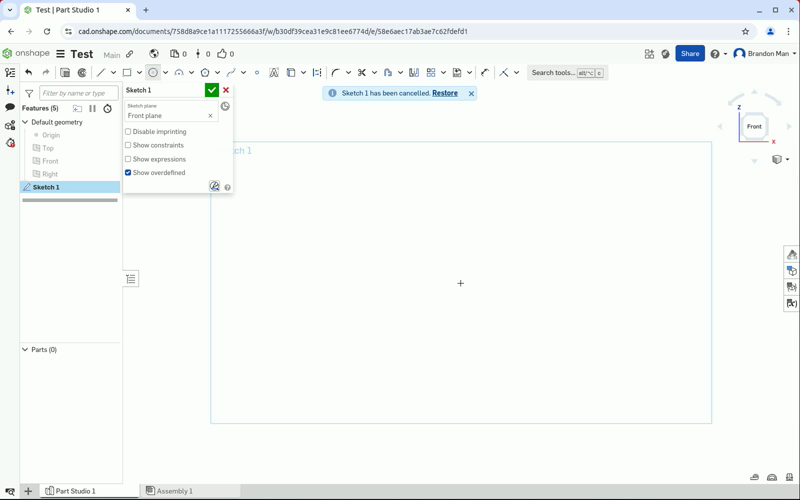
click(460, 282)
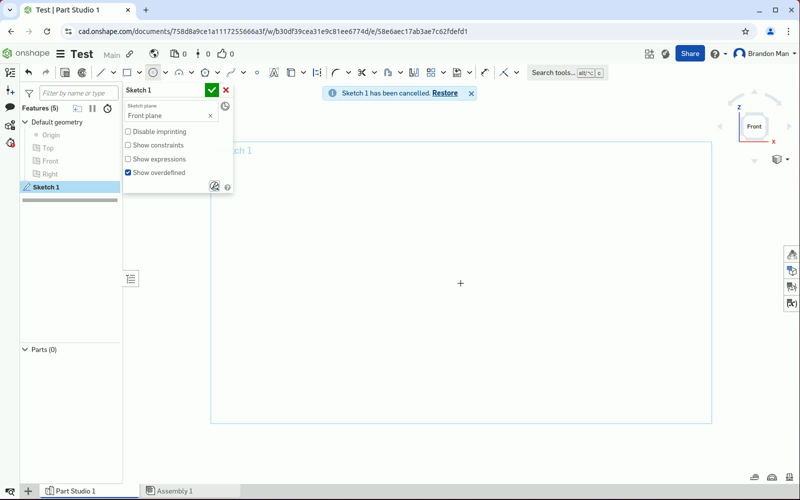
key_up(shift)
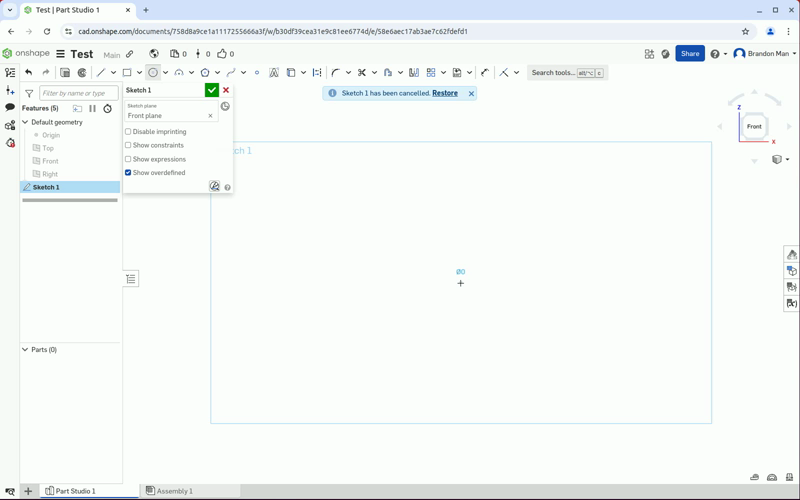
mouse_move(507, 282)
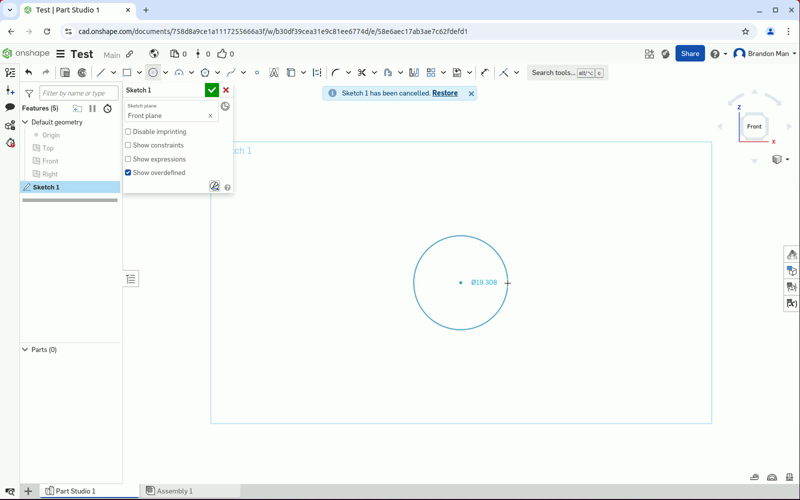
click(507, 282)
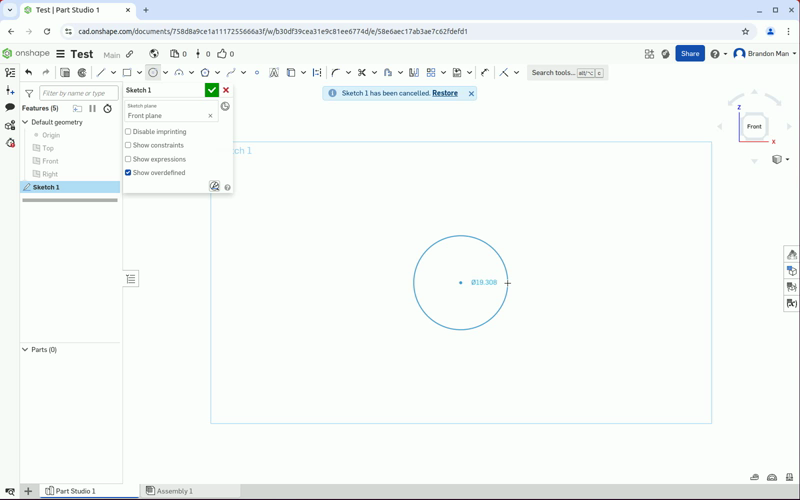
key(esc)
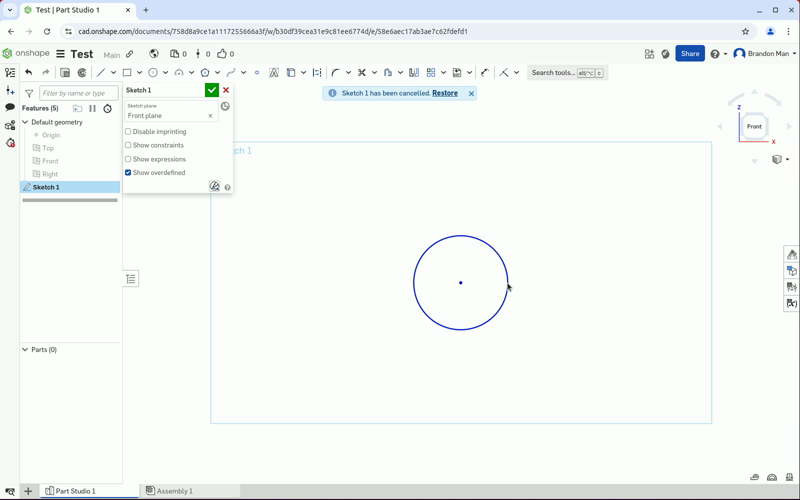
mouse_move(450, 270)
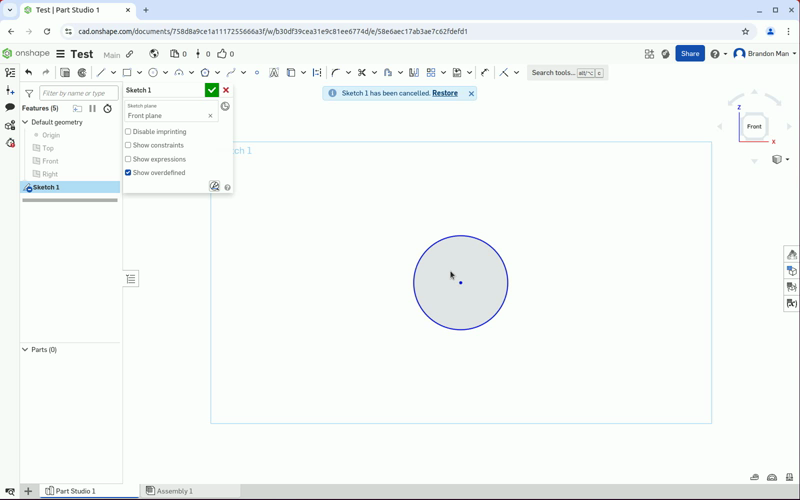
click(450, 270)
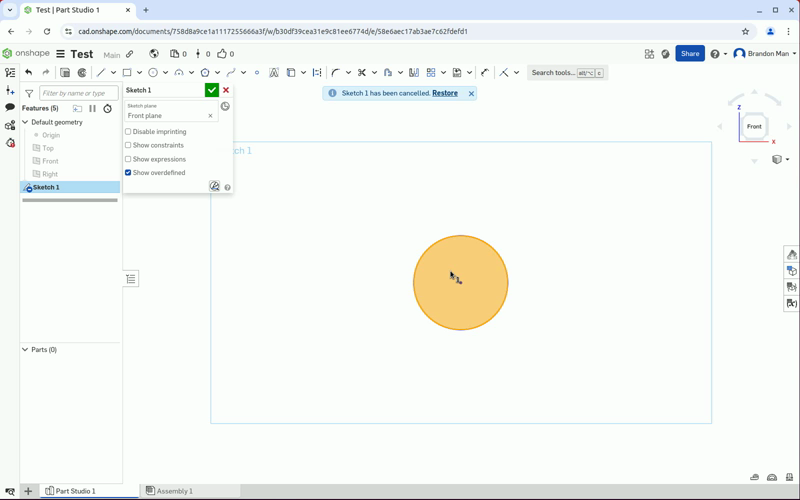
mouse_move(73, 352)
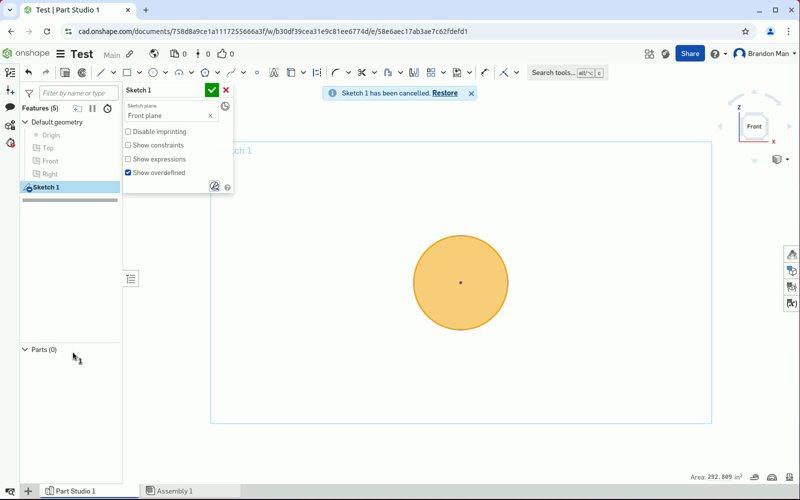
key(shift+y)
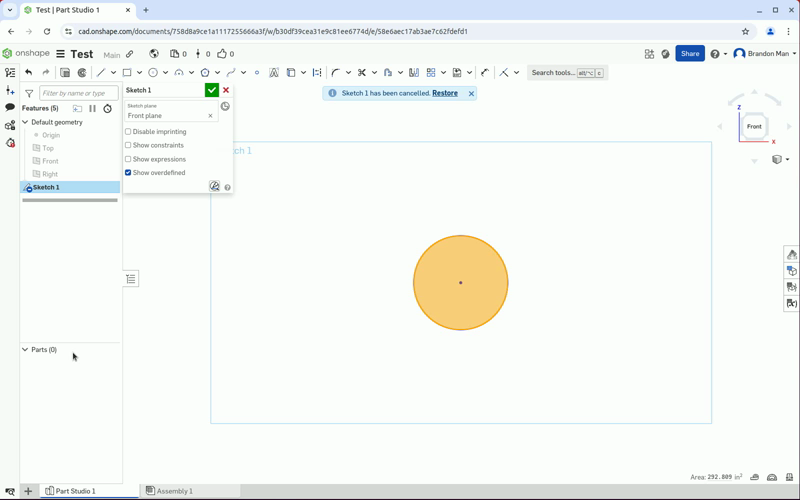
key(shift+e)
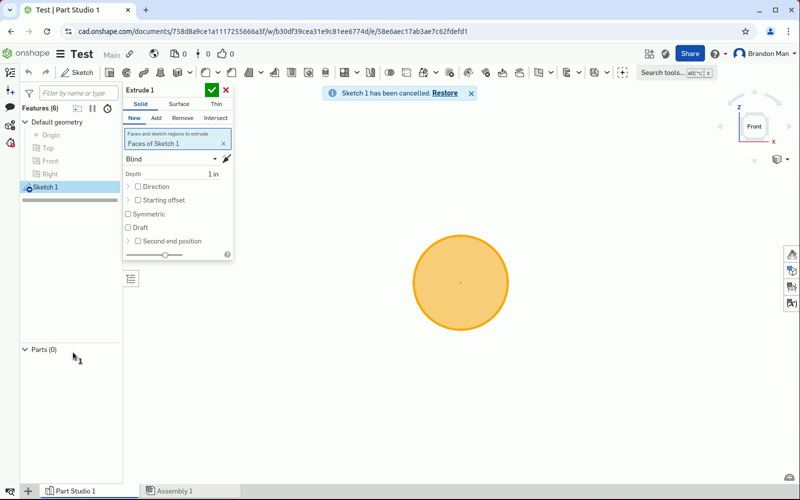
mouse_move(143, 106)
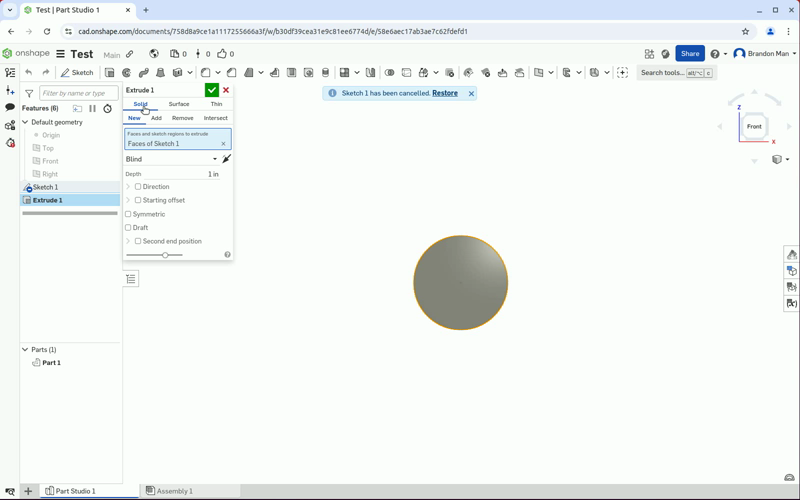
click(143, 106)
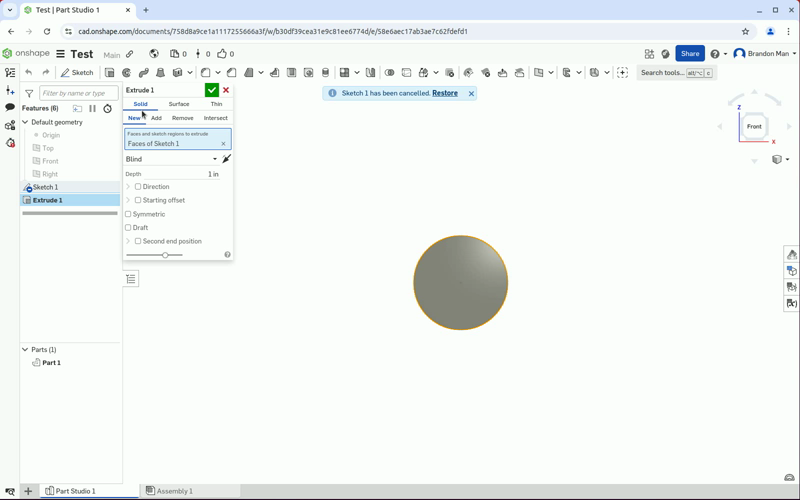
mouse_move(137, 120)
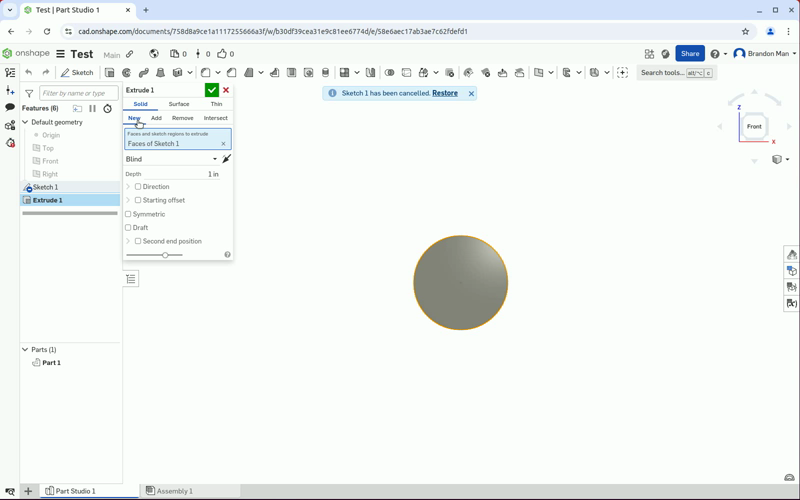
click(137, 120)
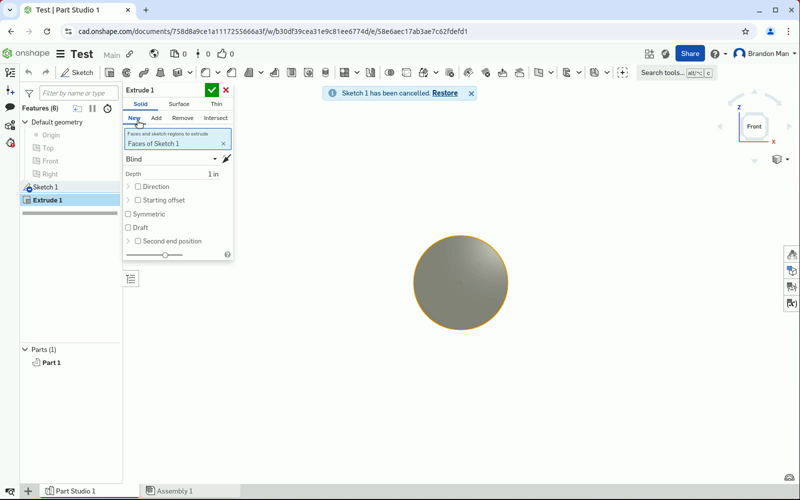
key(tab, 4)
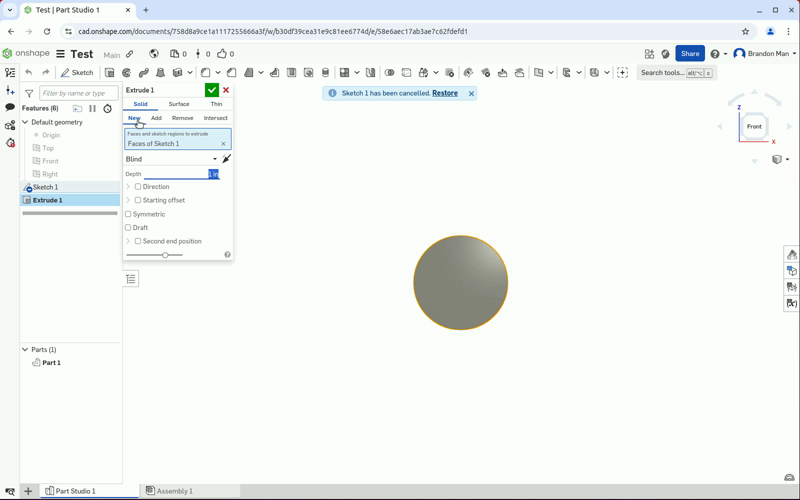
text(18.294)
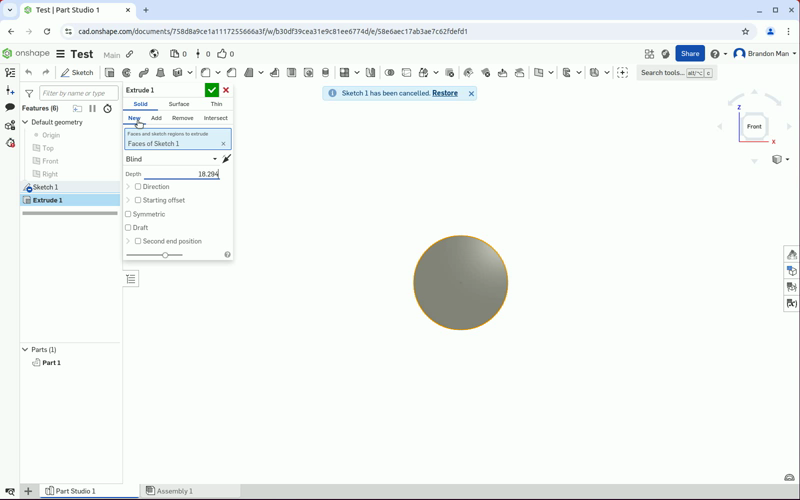
key(enter)
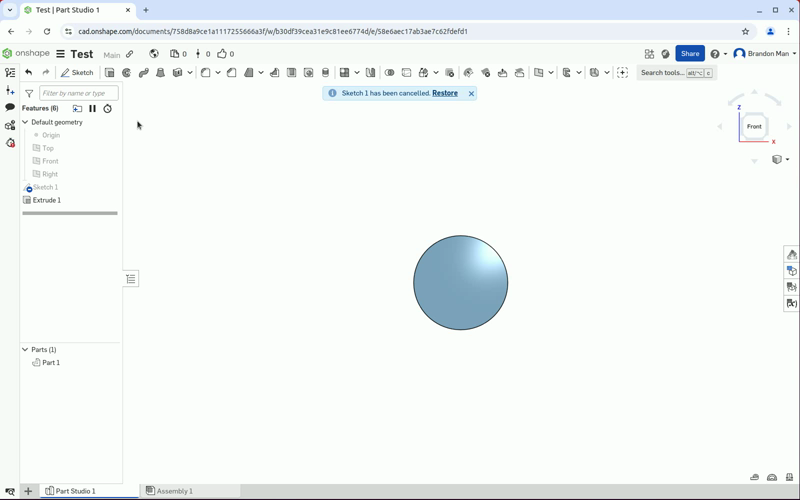
key(shift+h)
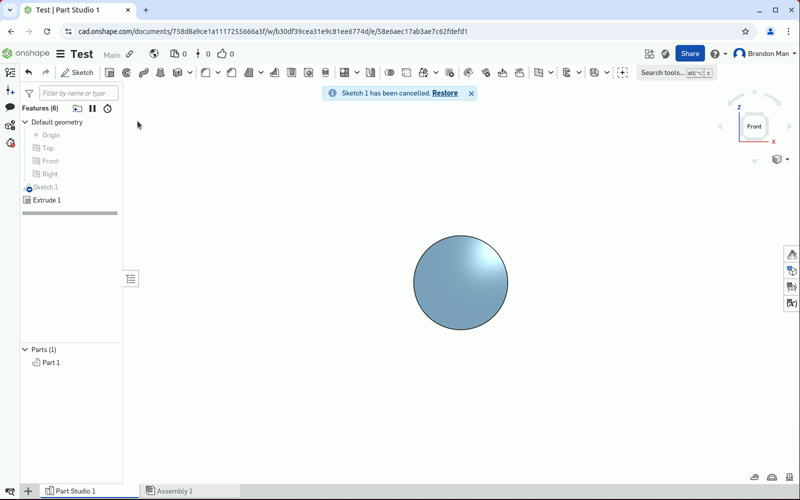
key(shift+h)
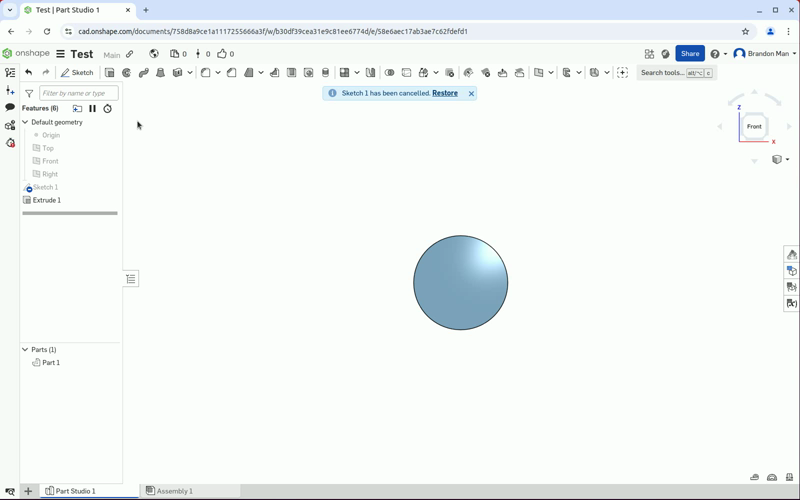
mouse_move(73, 189)
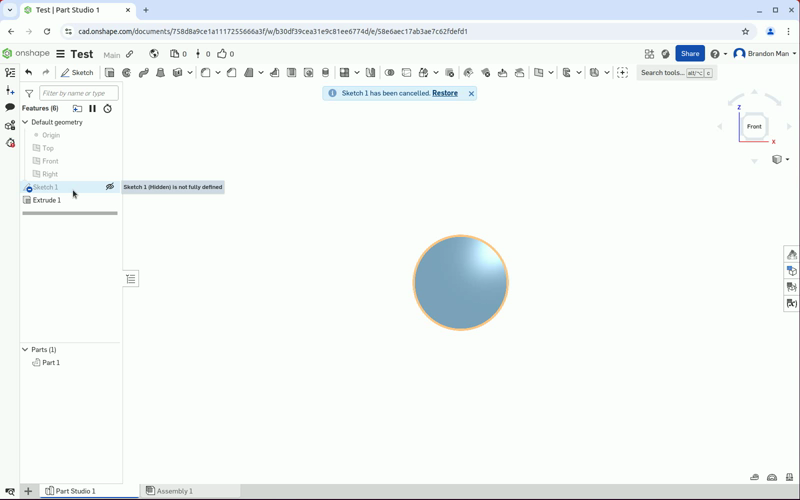
click(73, 189)
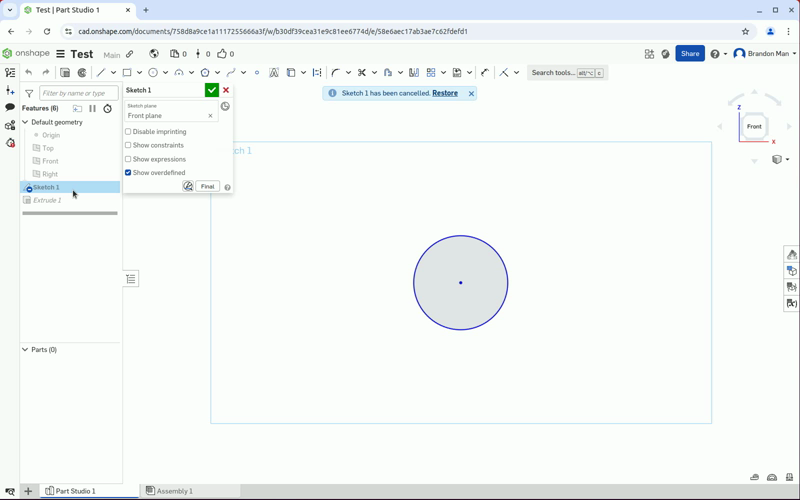
mouse_move(229, 92)
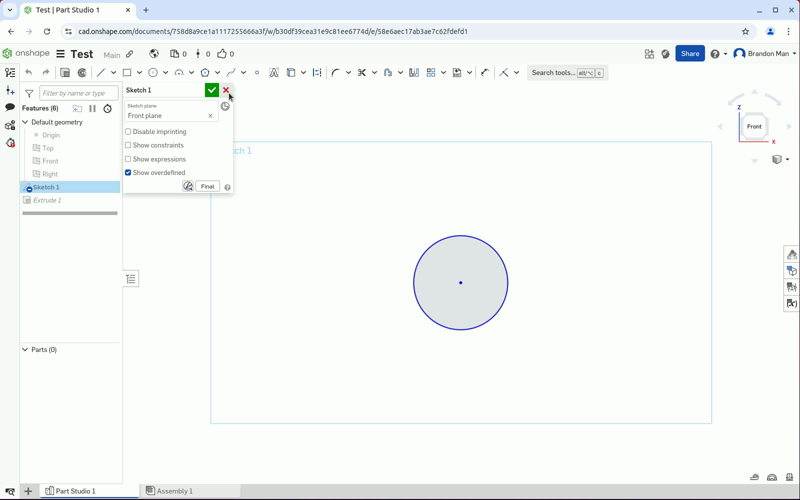
click(229, 92)
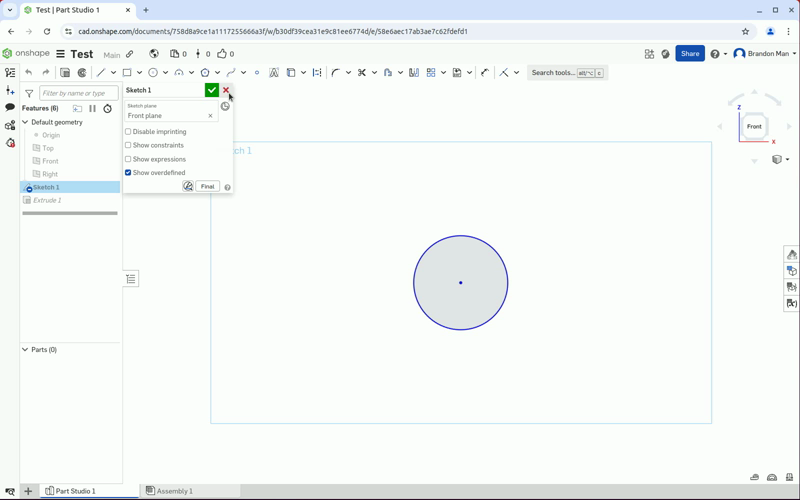
key(shift+s)
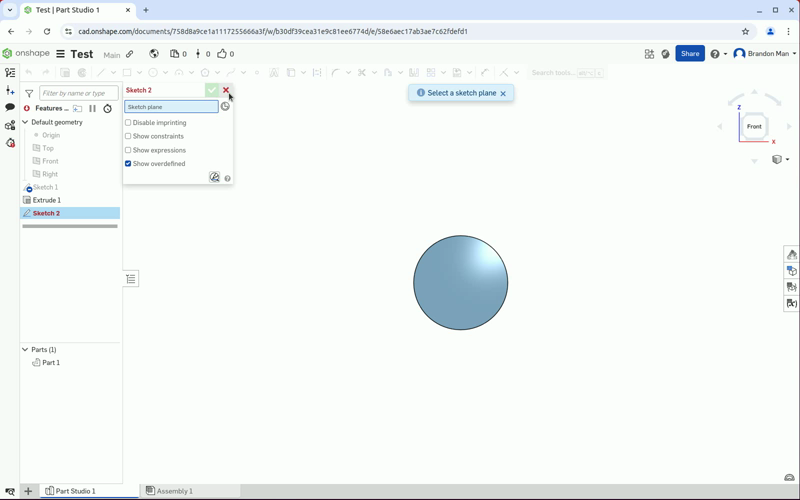
mouse_move(73, 163)
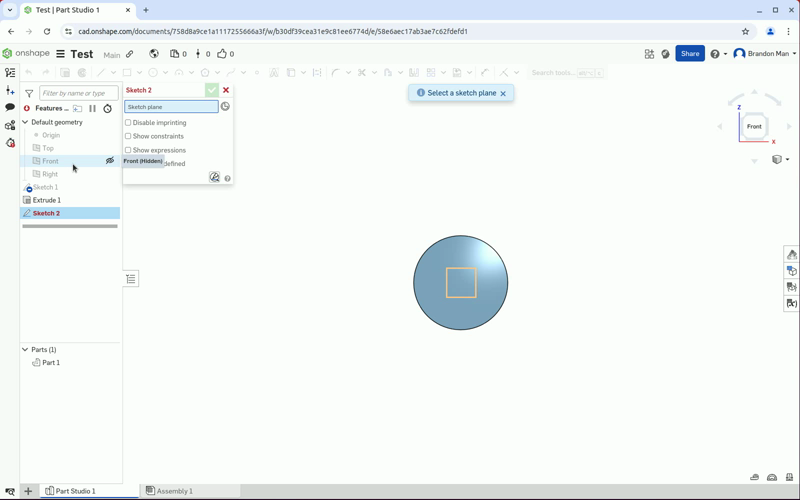
click(73, 163)
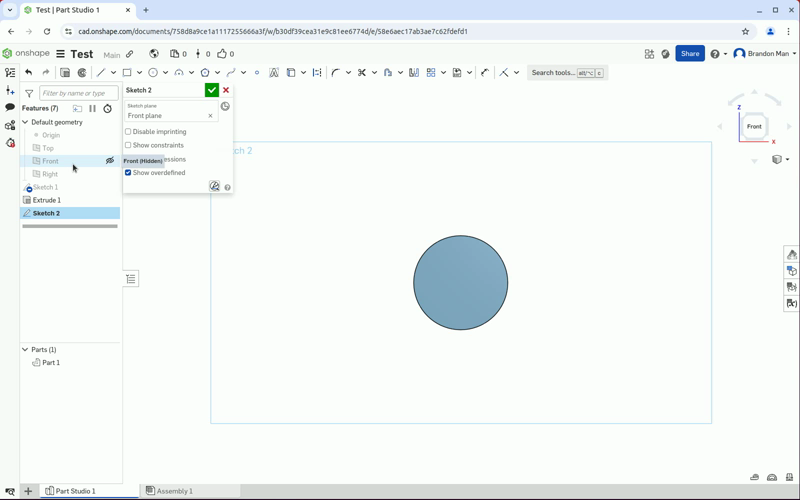
mouse_move(73, 352)
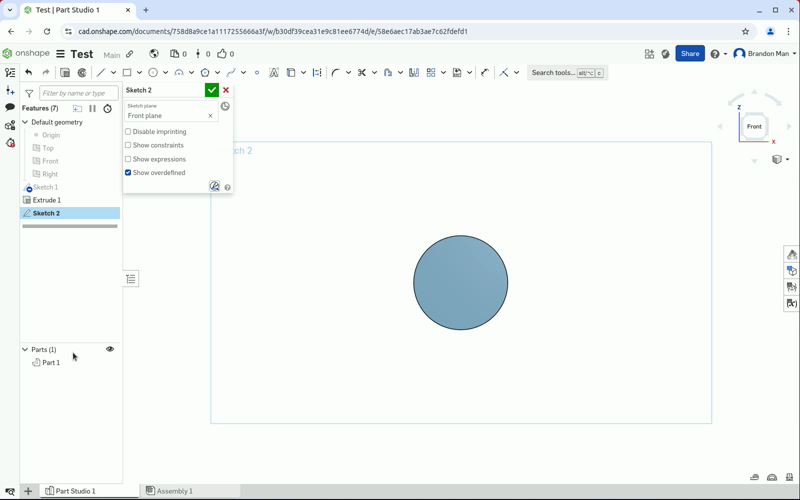
key(y)
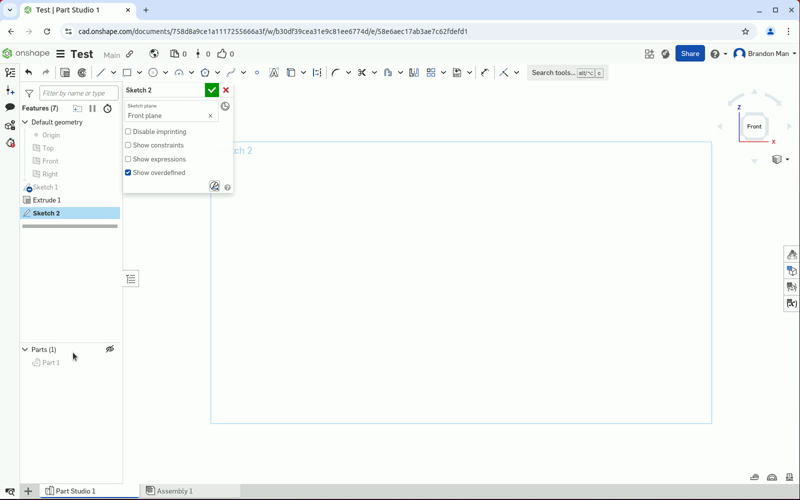
key(c)
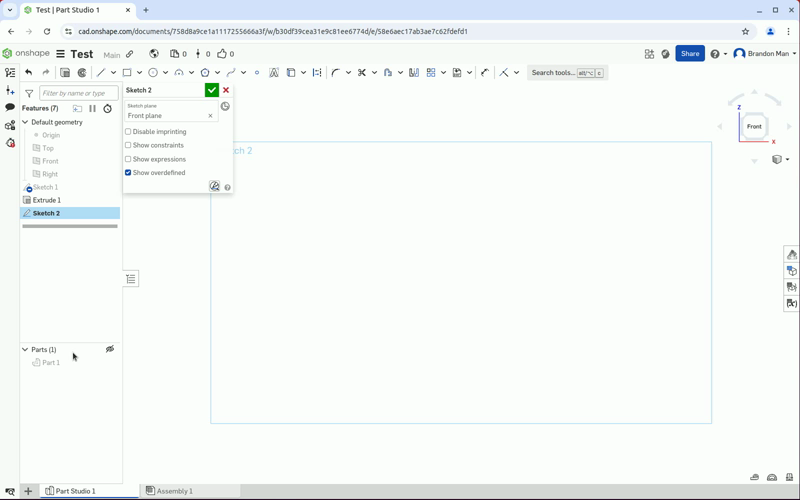
key_down(shift)
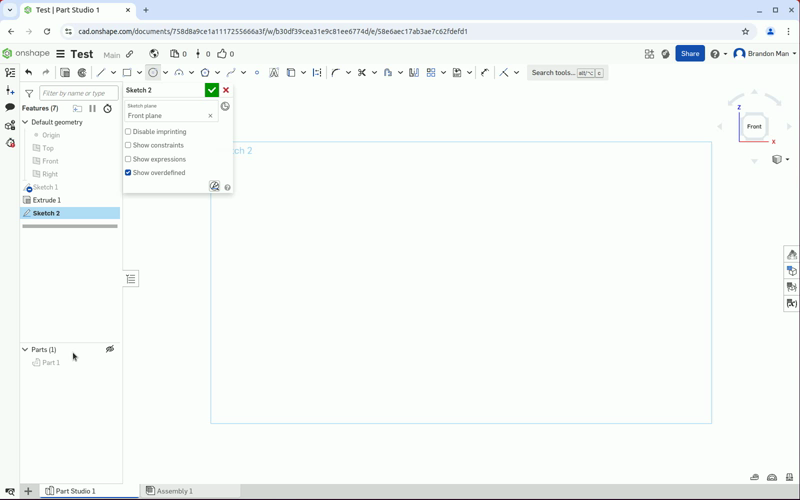
mouse_move(461, 282)
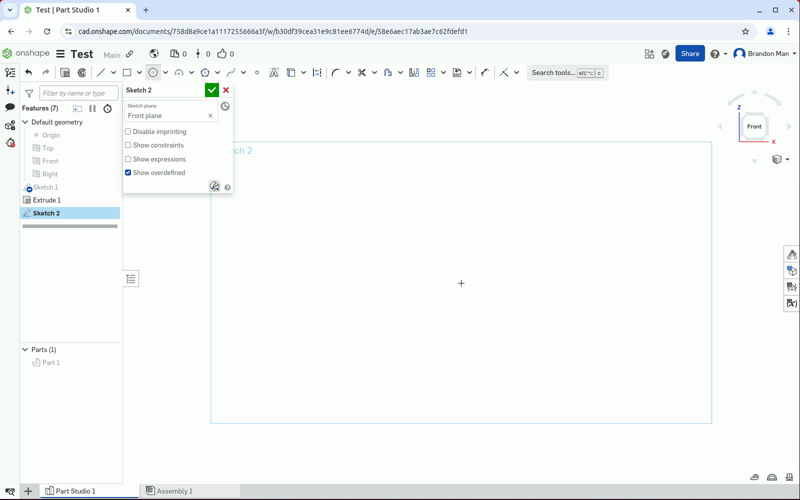
click(461, 282)
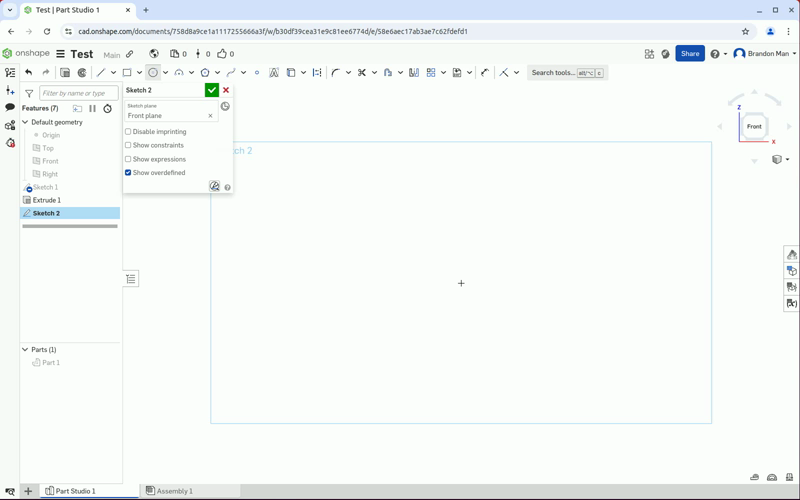
key_up(shift)
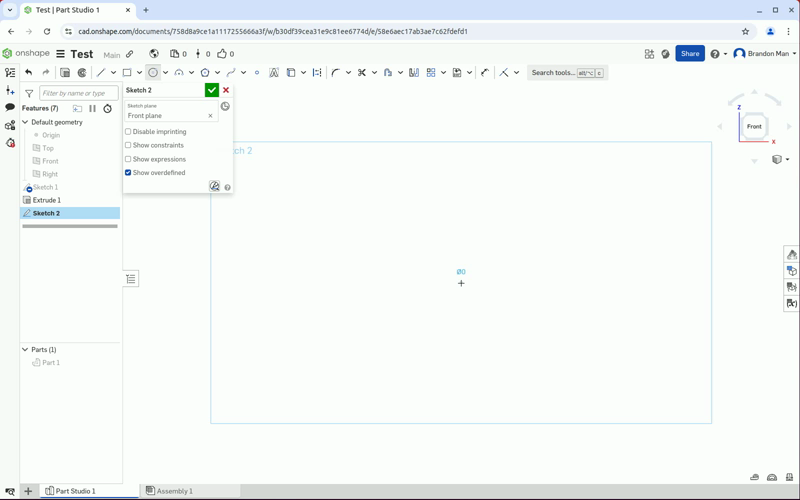
mouse_move(468, 282)
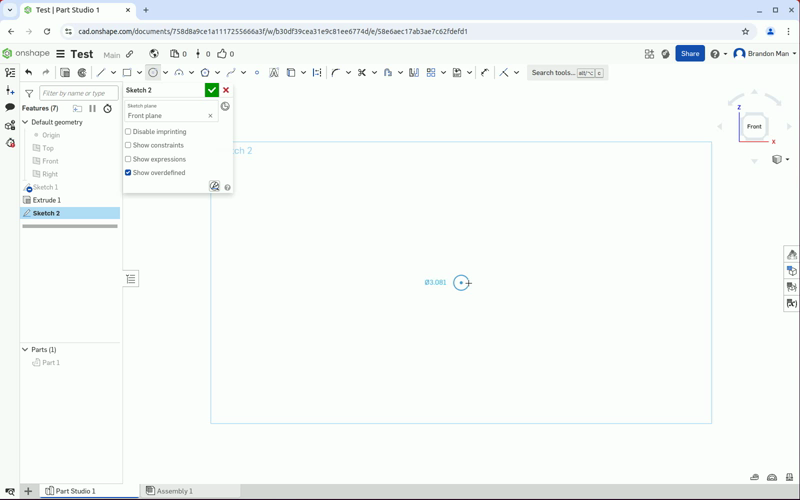
click(468, 282)
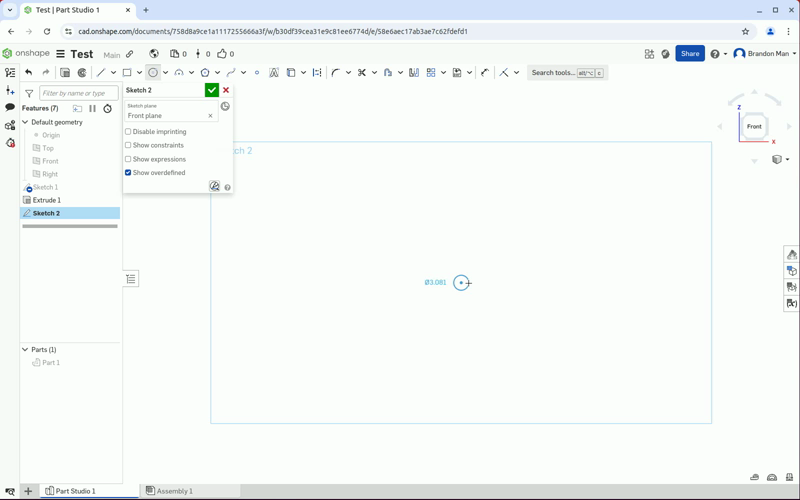
key(esc)
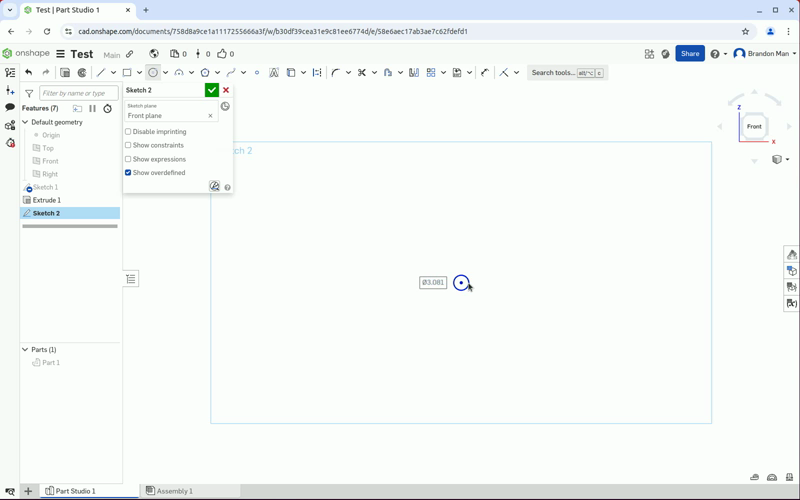
mouse_move(464, 288)
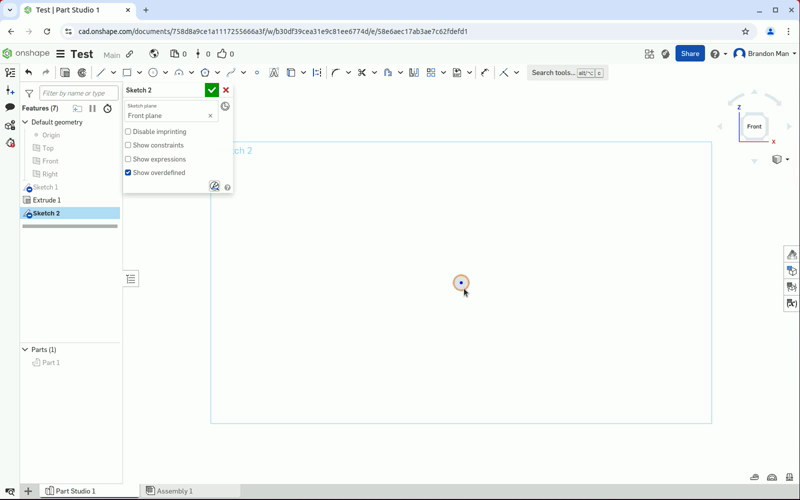
scroll(6)
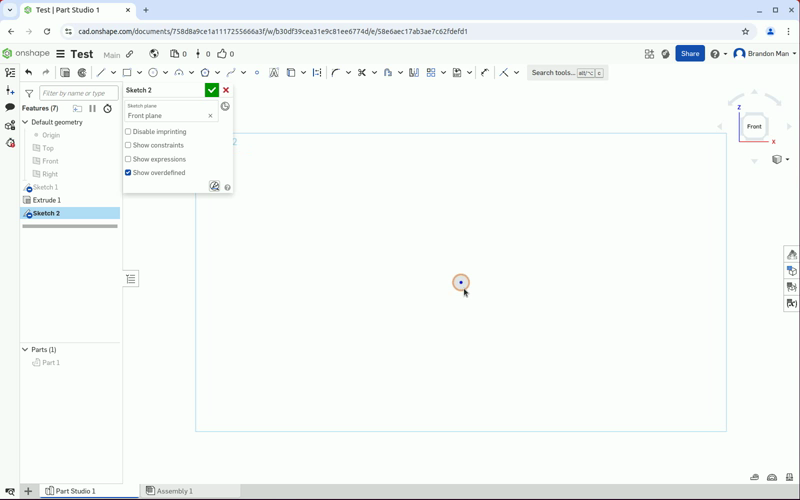
scroll(6)
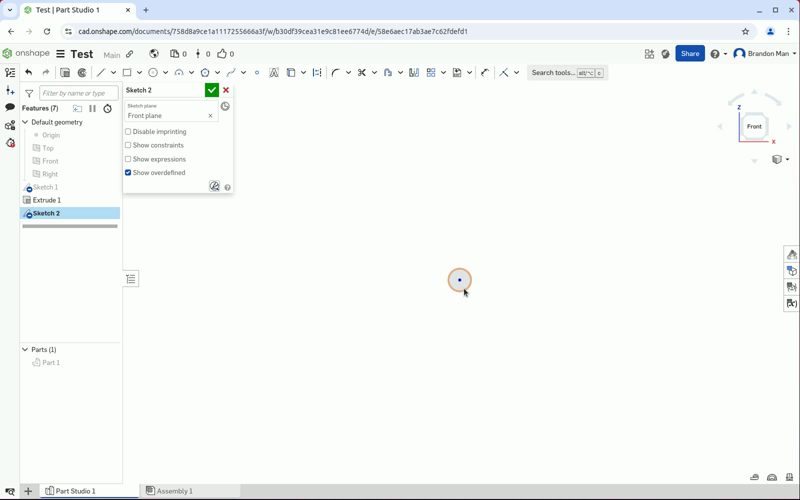
scroll(6)
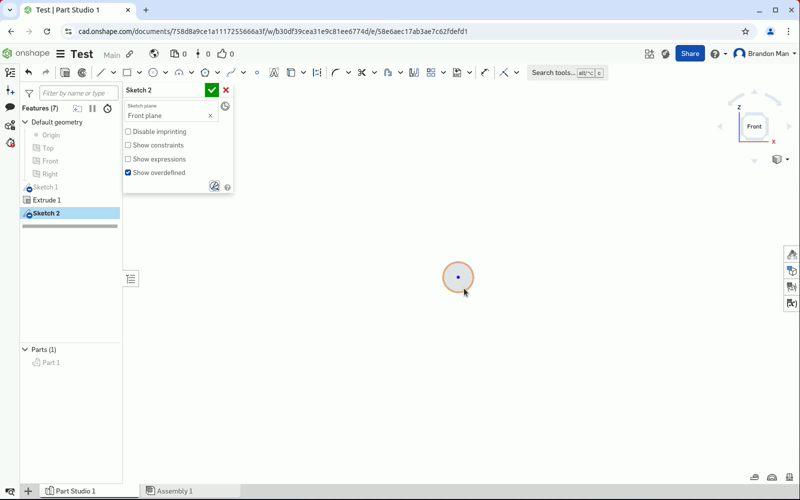
scroll(6)
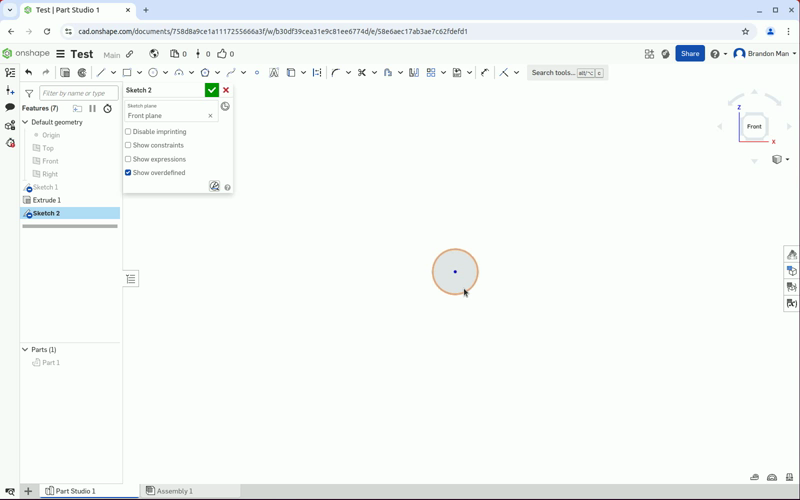
scroll(6)
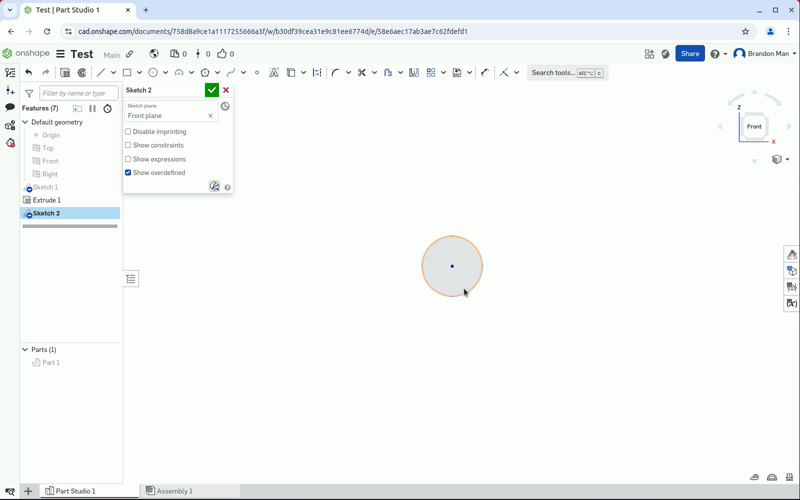
scroll(6)
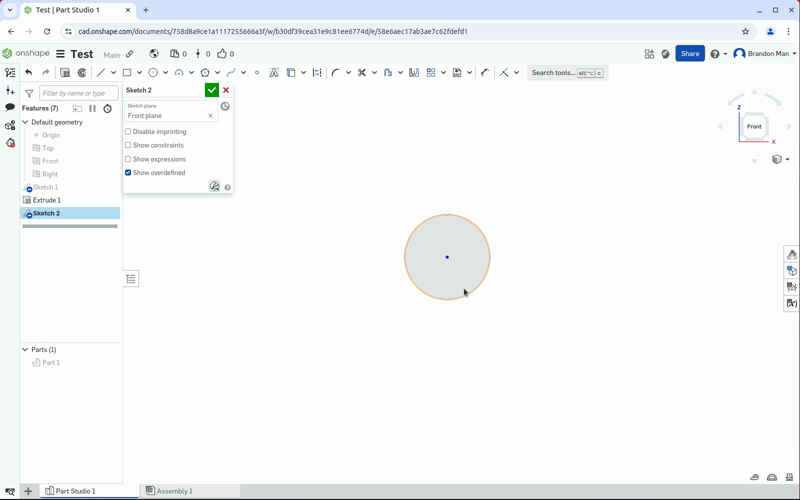
scroll(6)
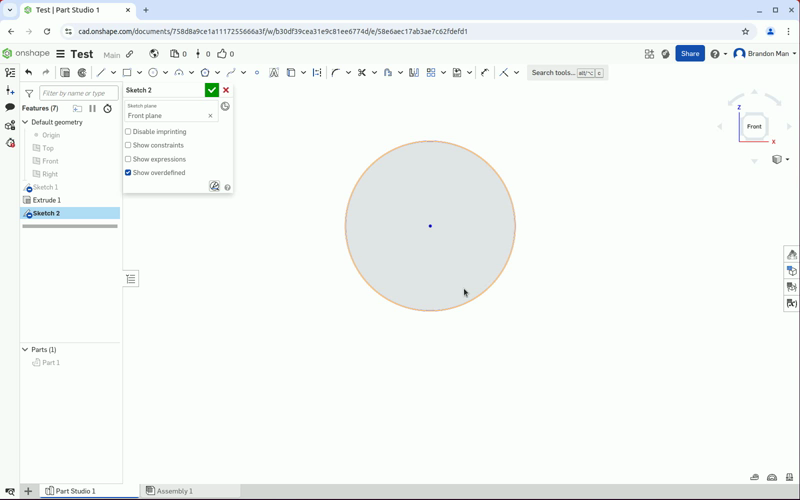
click(464, 288)
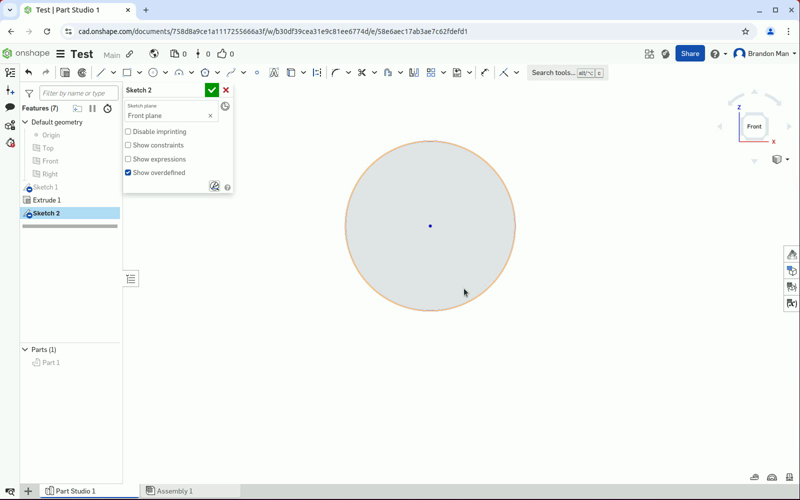
scroll(-6)
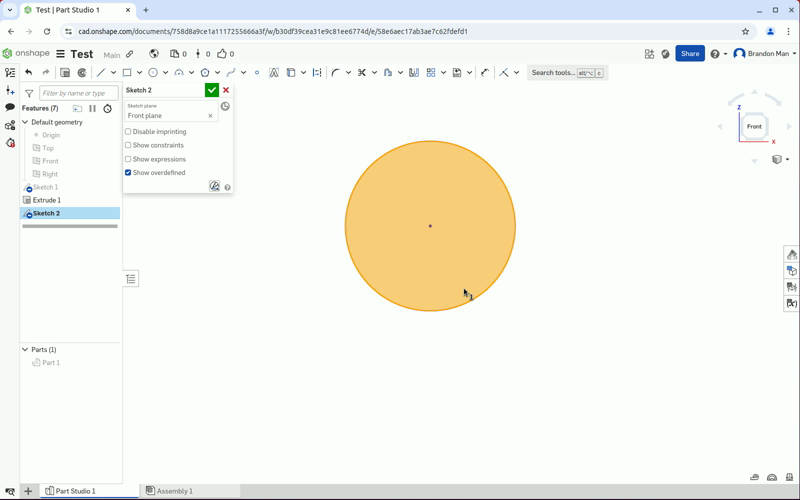
scroll(-6)
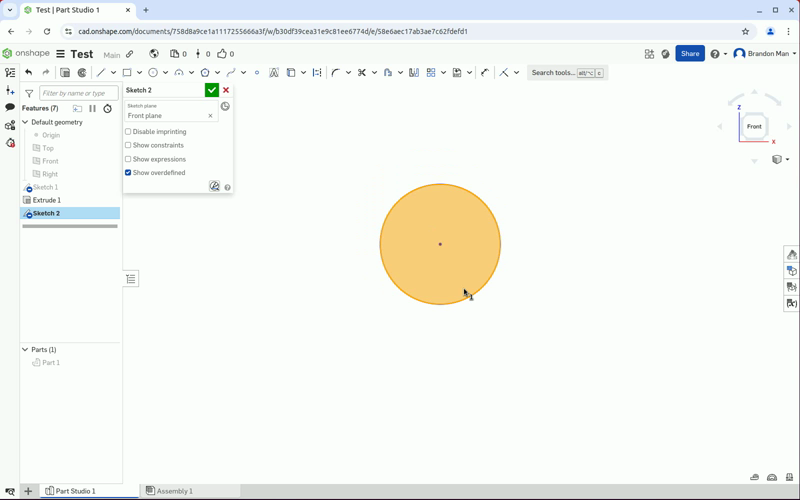
scroll(-6)
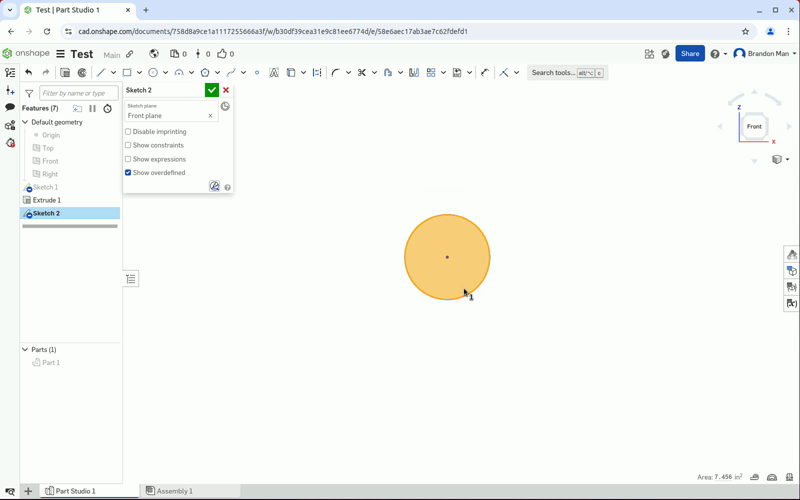
scroll(-6)
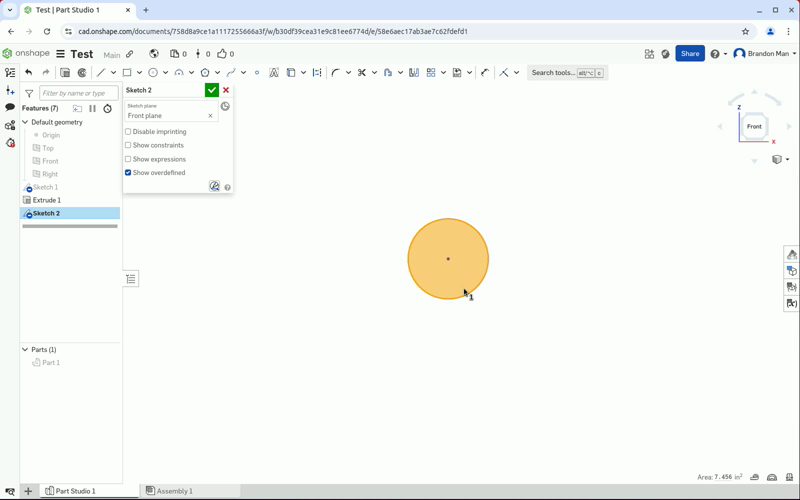
scroll(-6)
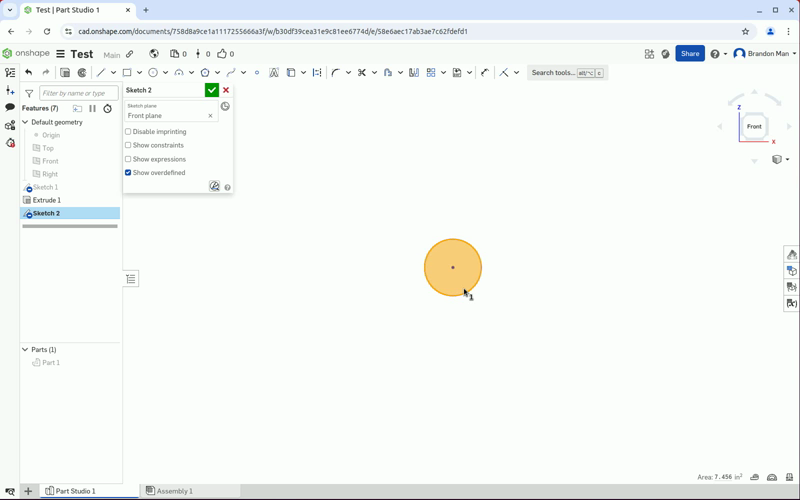
scroll(-6)
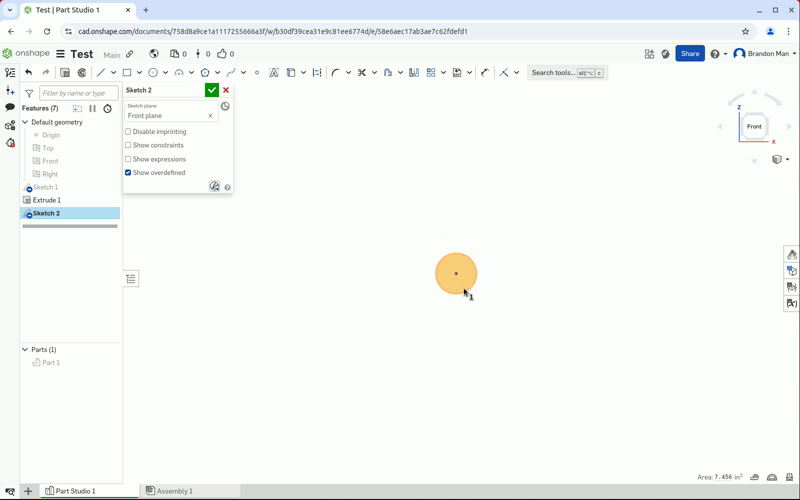
scroll(-6)
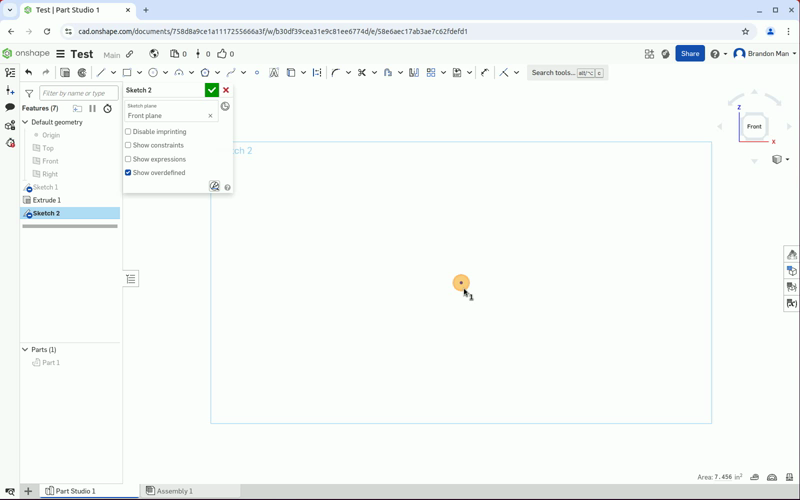
mouse_move(73, 352)
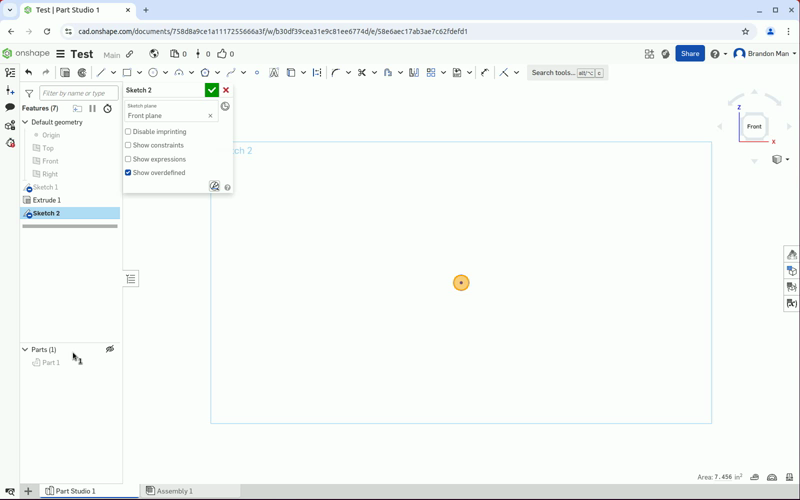
key(shift+y)
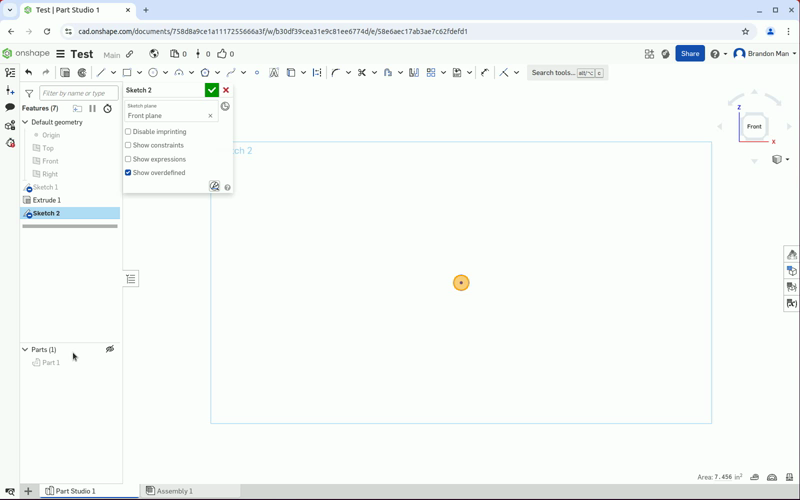
key(shift+e)
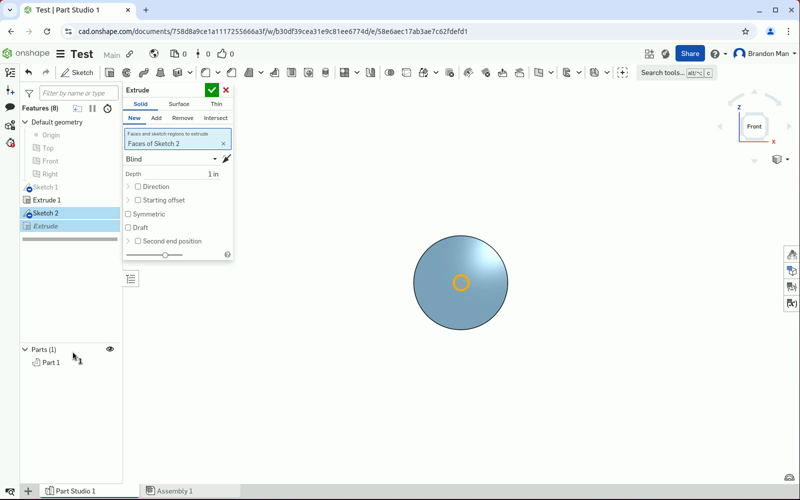
mouse_move(143, 106)
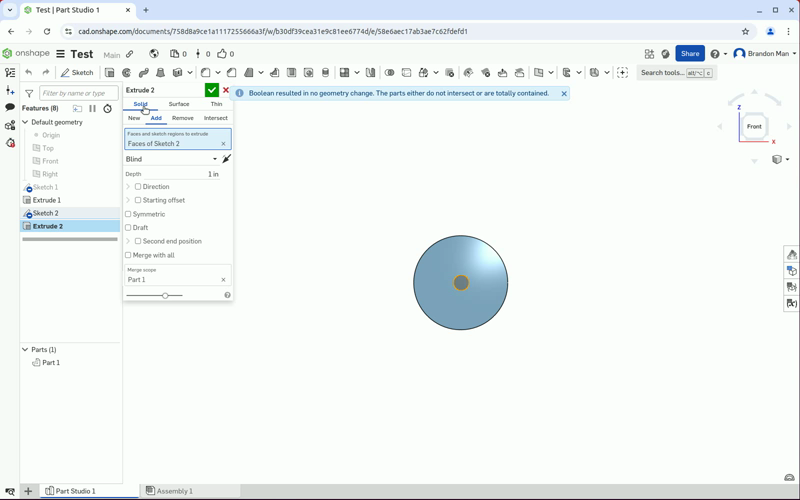
click(143, 106)
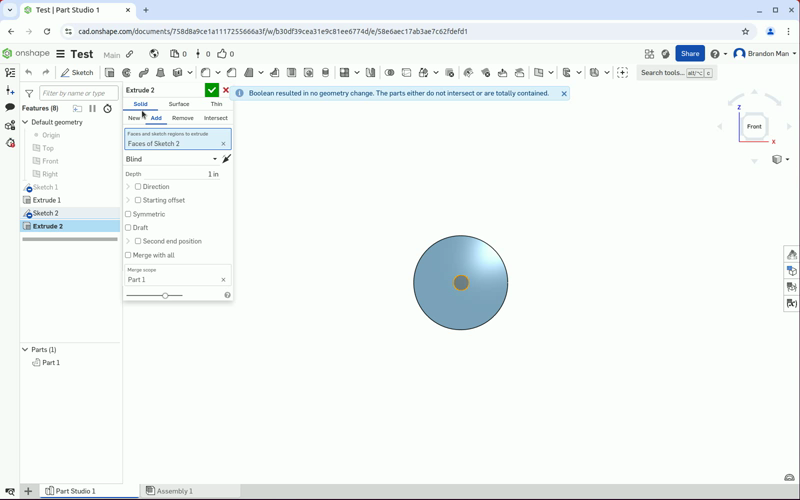
mouse_move(137, 120)
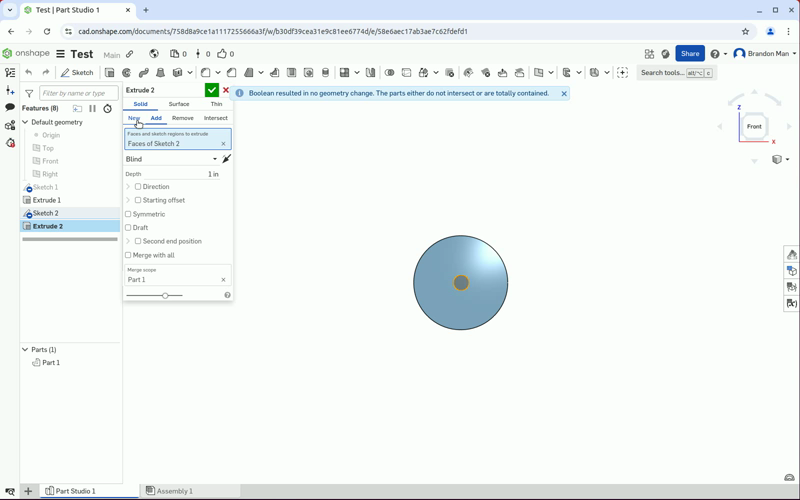
click(137, 120)
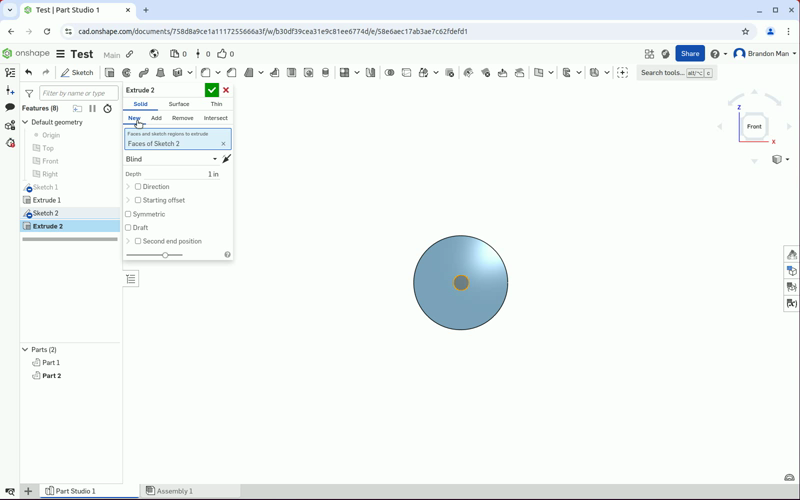
key(tab, 4)
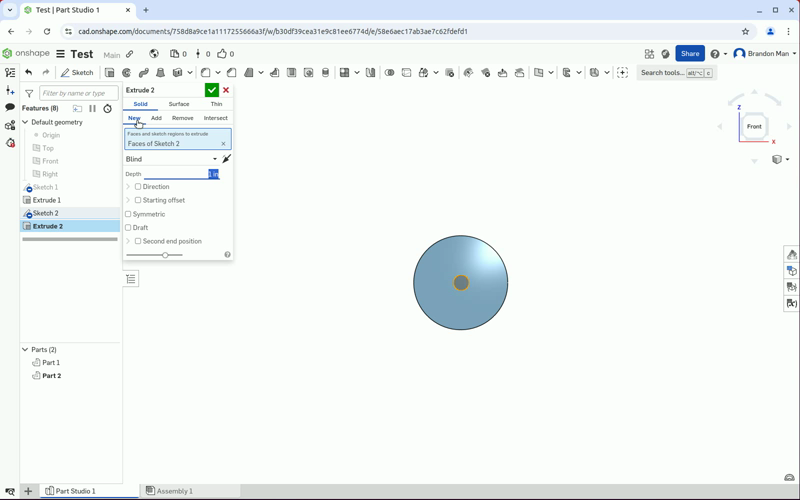
text(23.108)
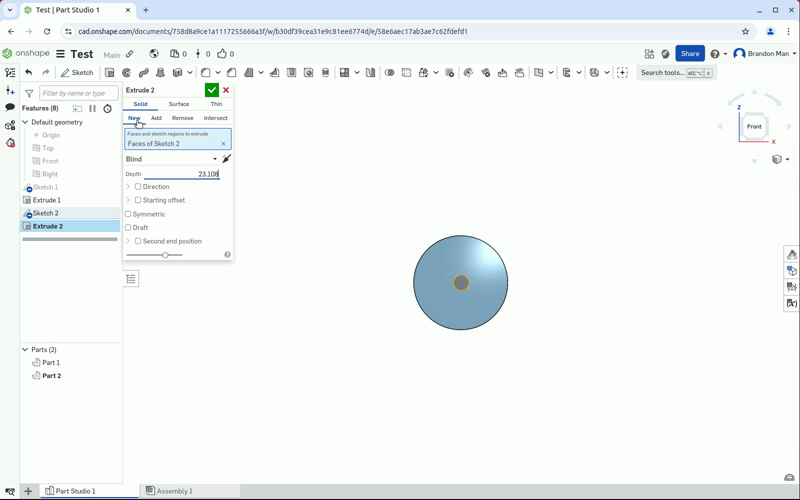
key(enter)
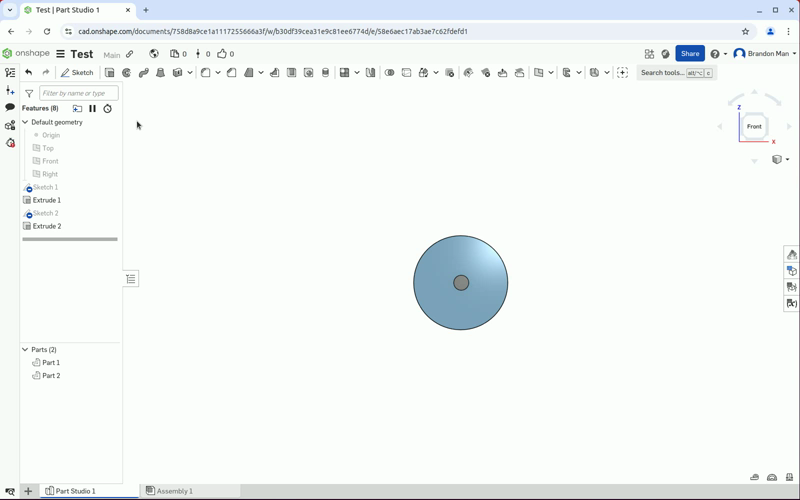
key(shift+h)
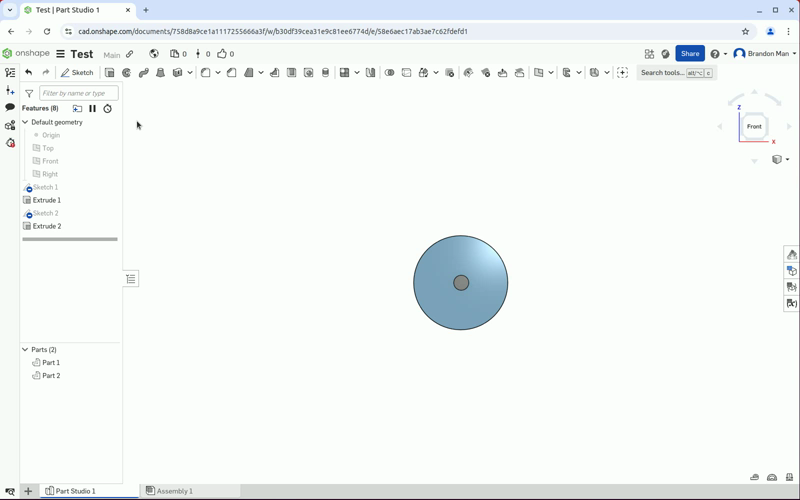
key(shift+h)
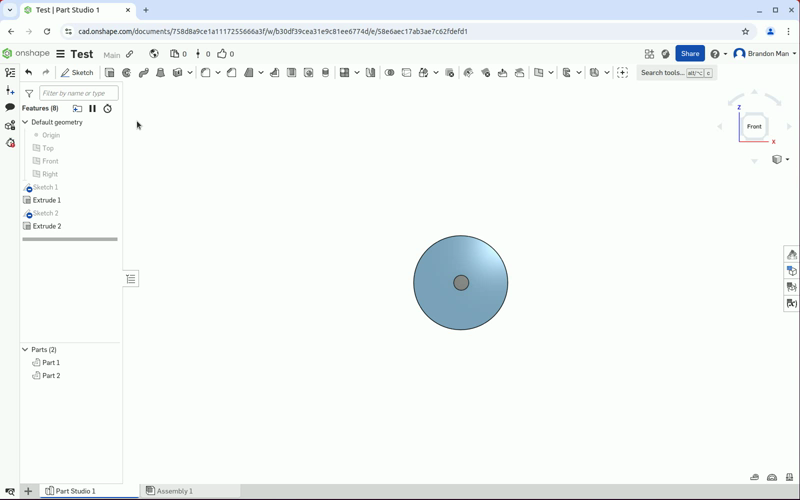
mouse_move(73, 189)
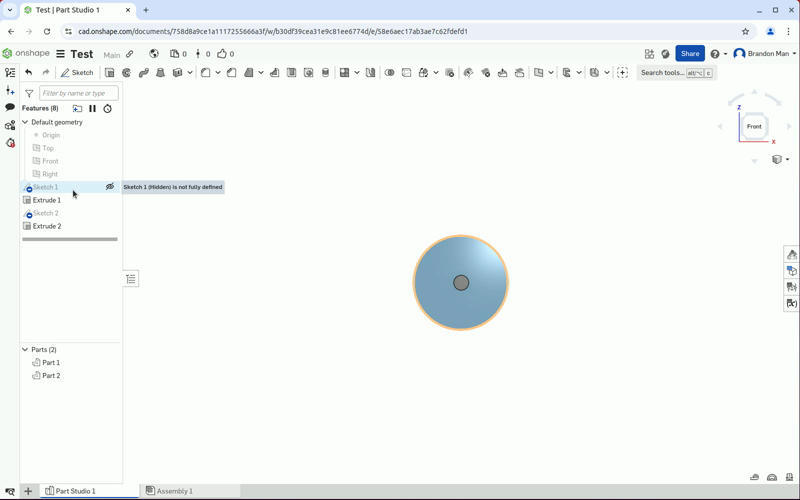
click(73, 189)
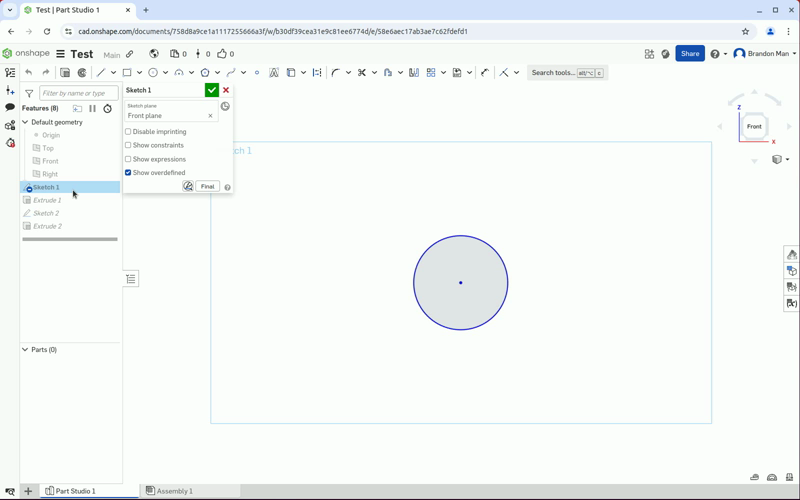
mouse_move(229, 92)
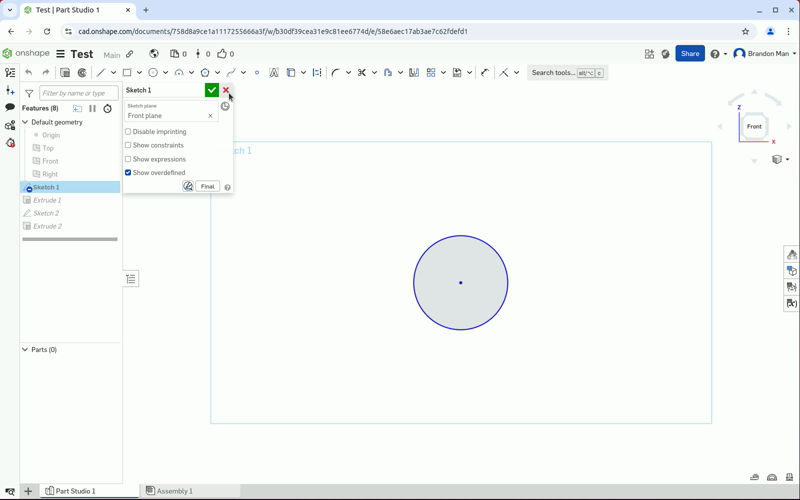
click(229, 92)
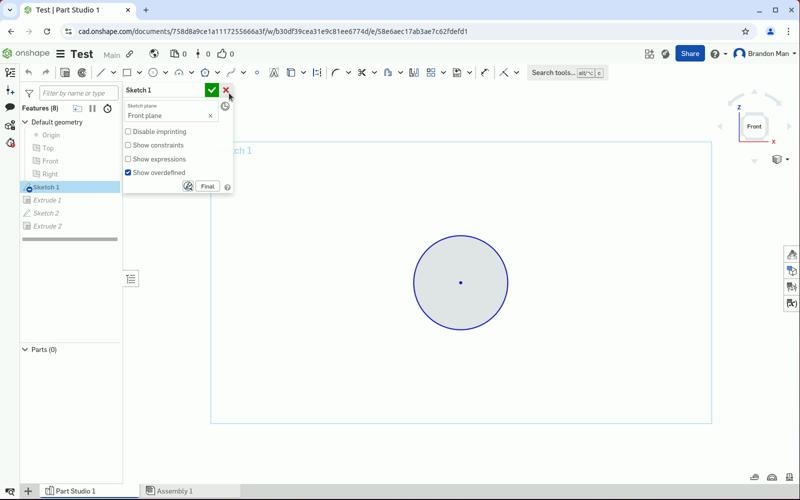
key(shift+s)
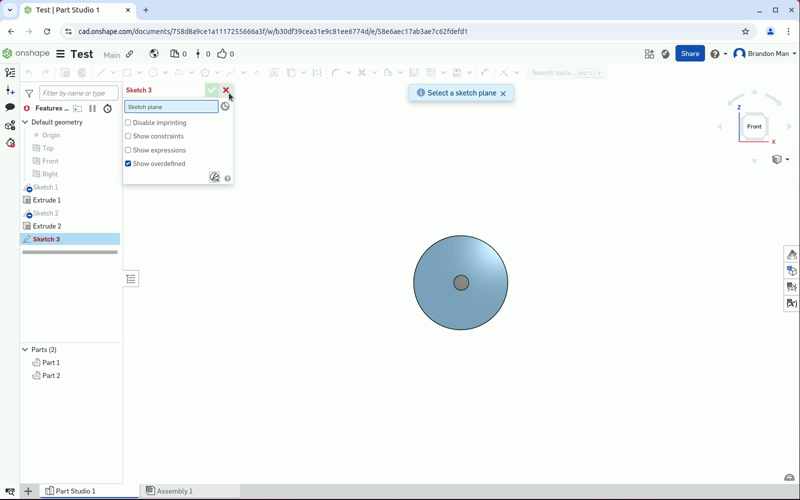
mouse_move(73, 163)
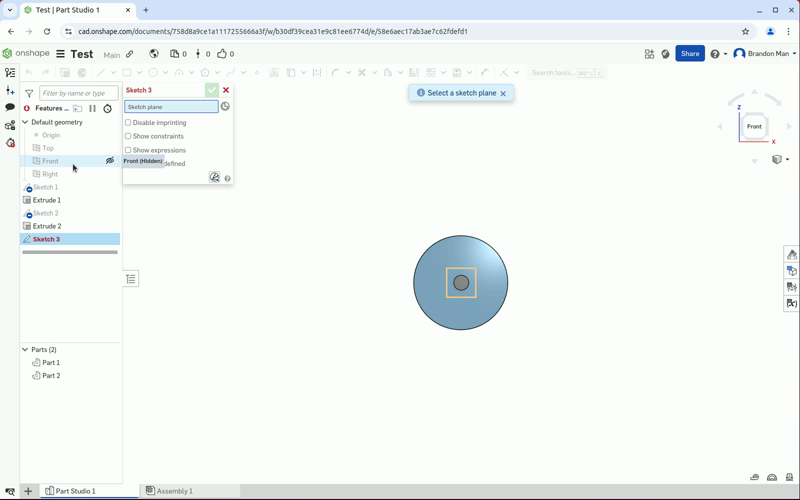
click(73, 163)
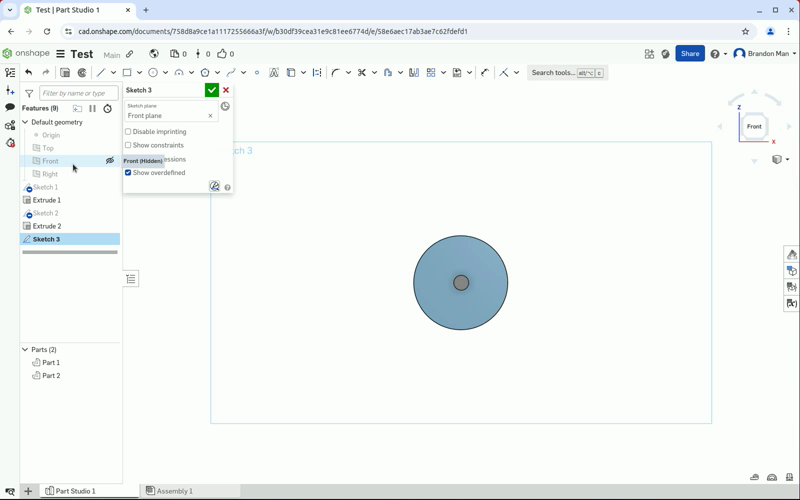
mouse_move(73, 352)
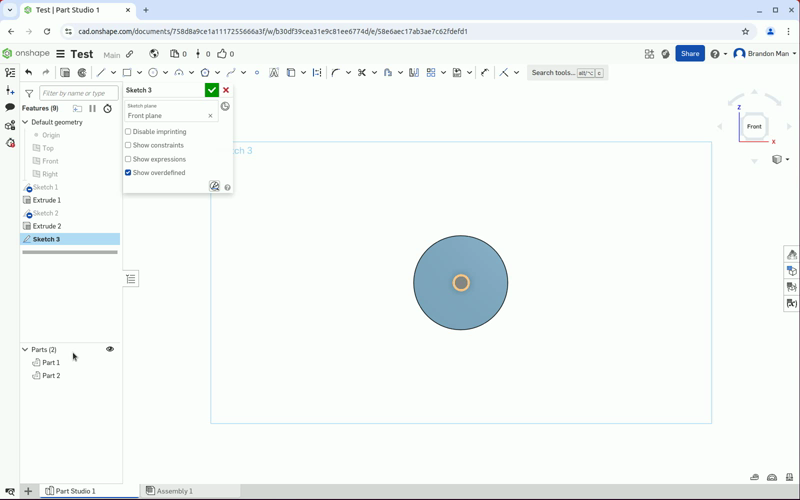
key(y)
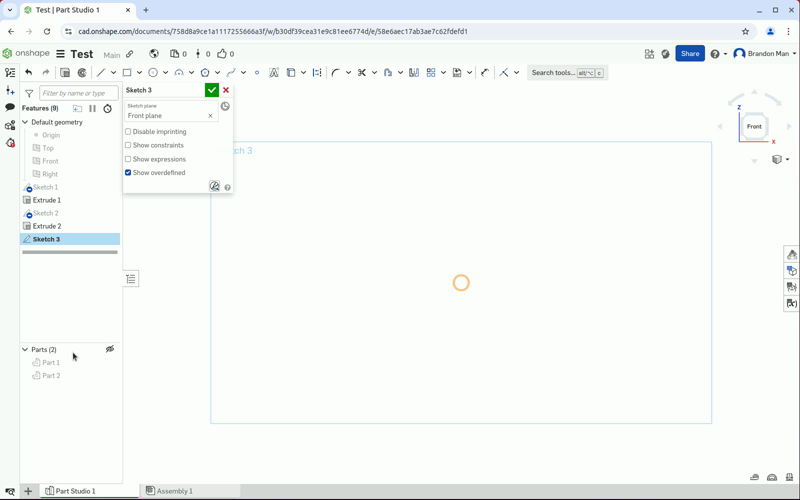
key(c)
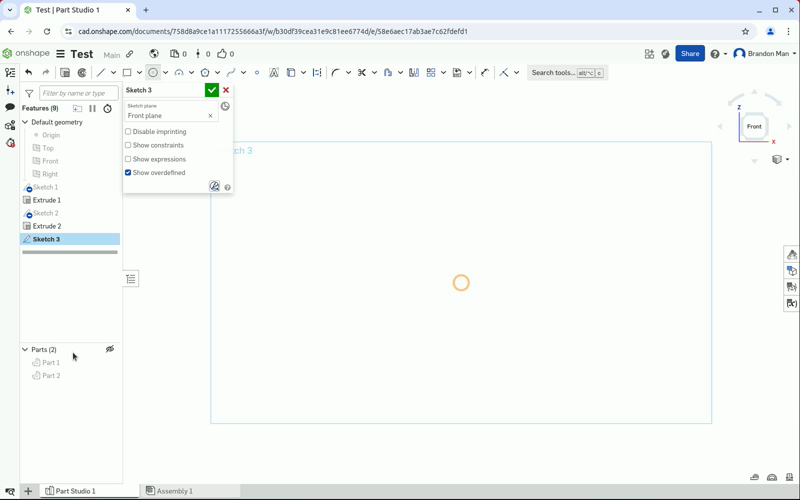
key_down(shift)
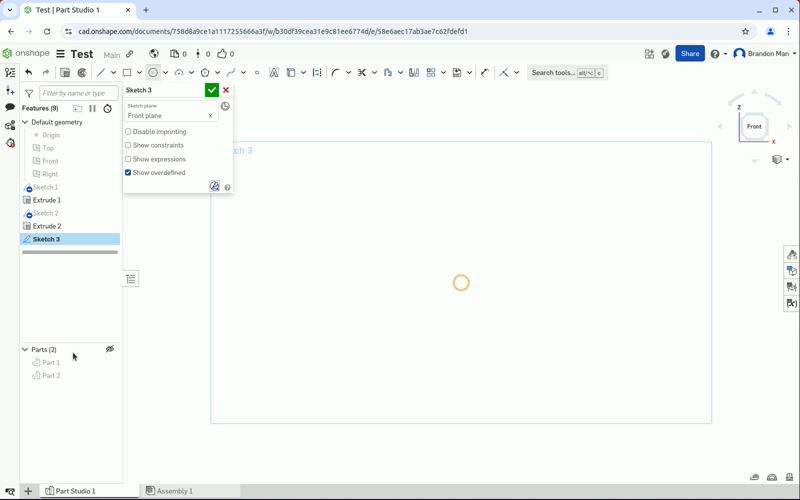
mouse_move(461, 282)
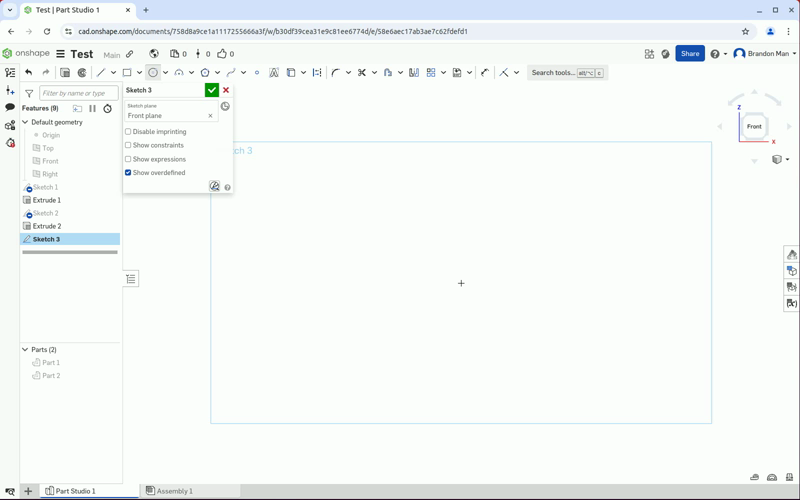
click(461, 282)
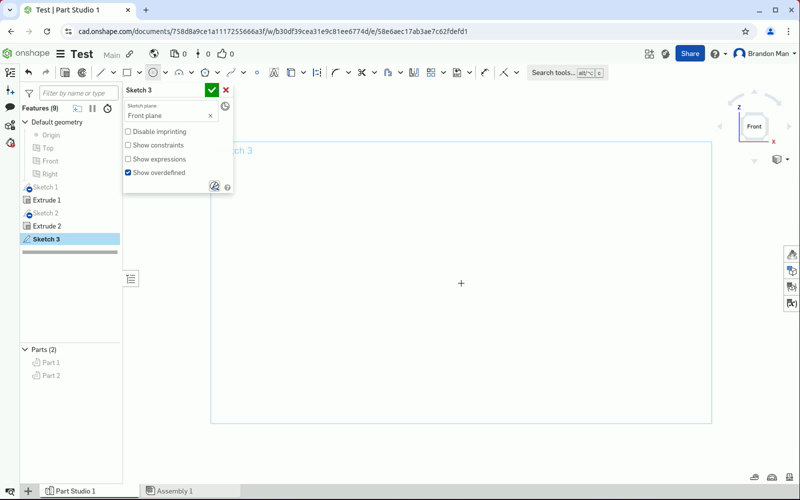
key_up(shift)
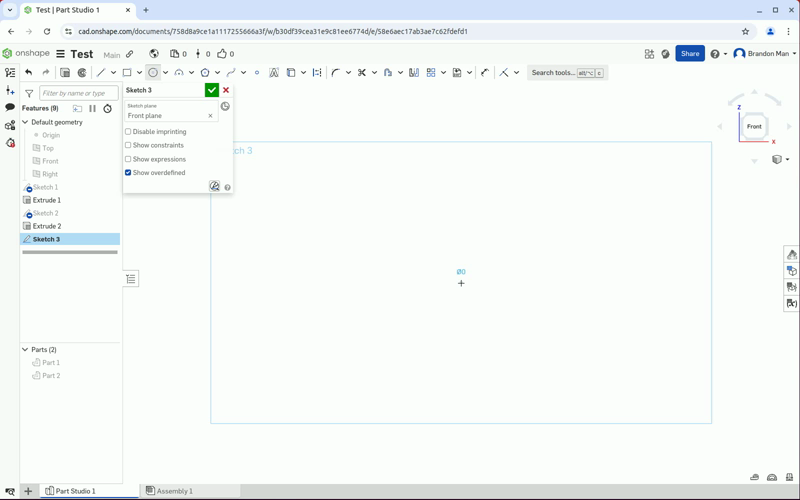
mouse_move(468, 282)
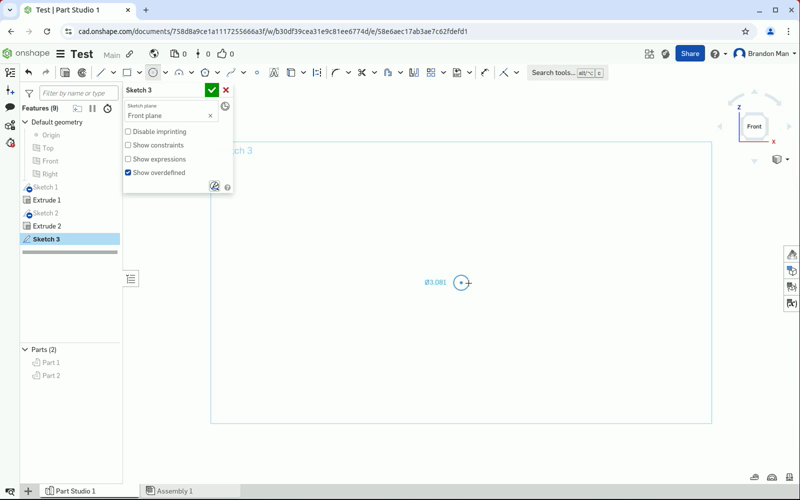
click(468, 282)
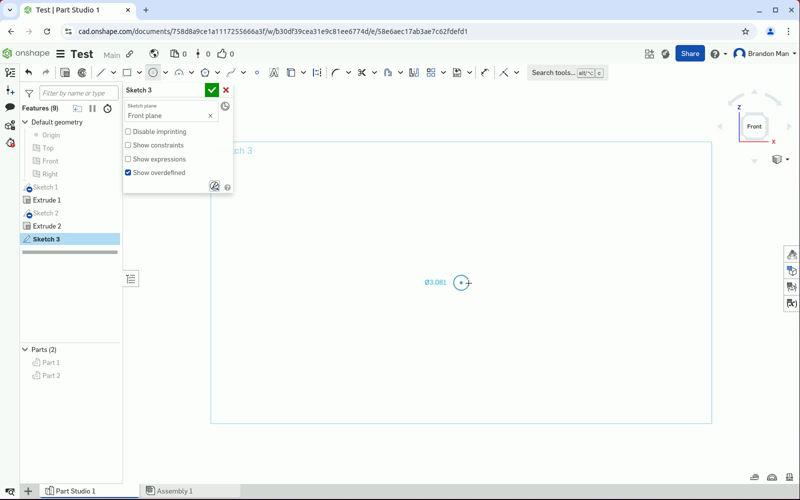
key(esc)
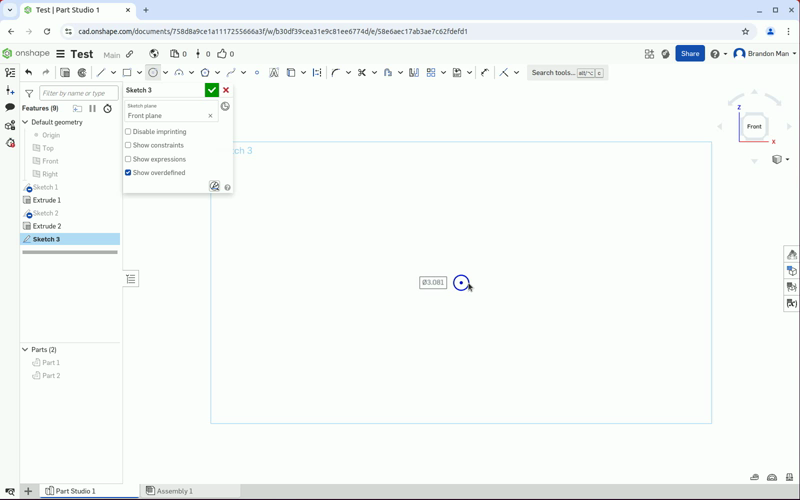
mouse_move(454, 283)
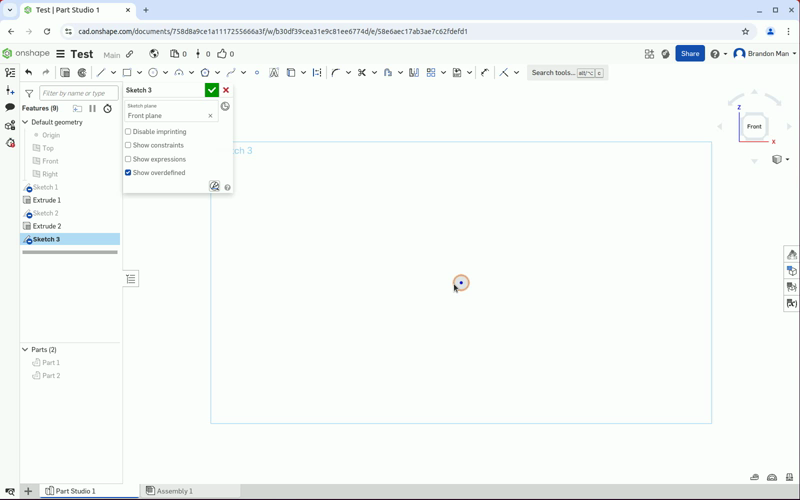
scroll(6)
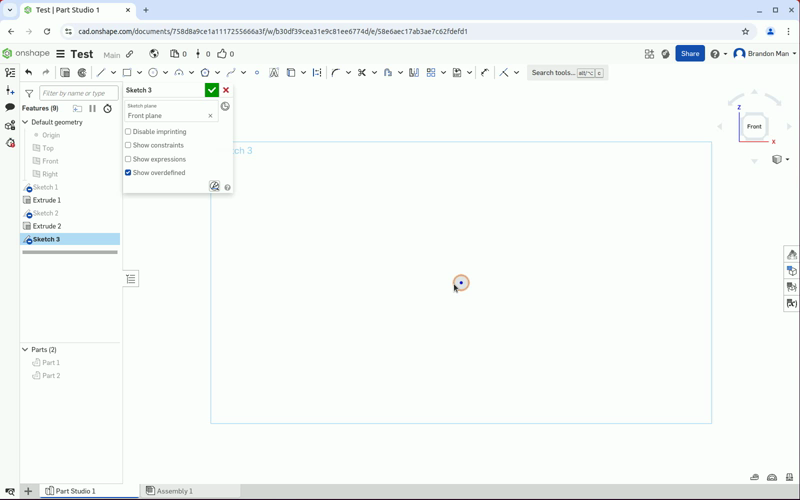
scroll(6)
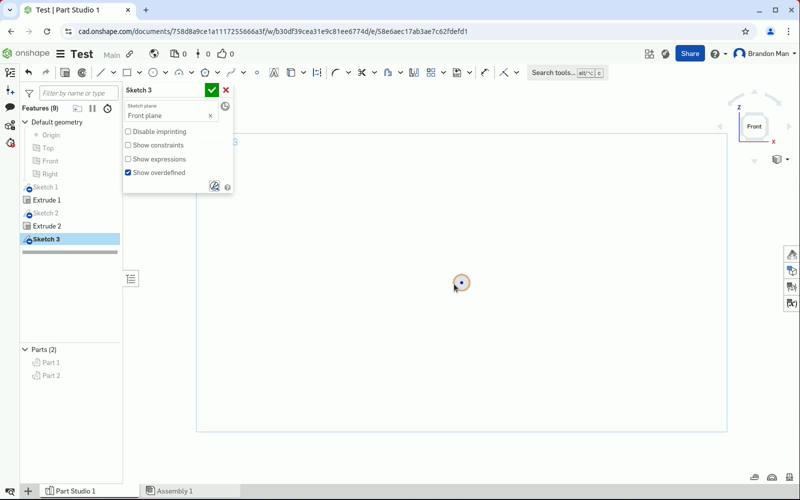
scroll(6)
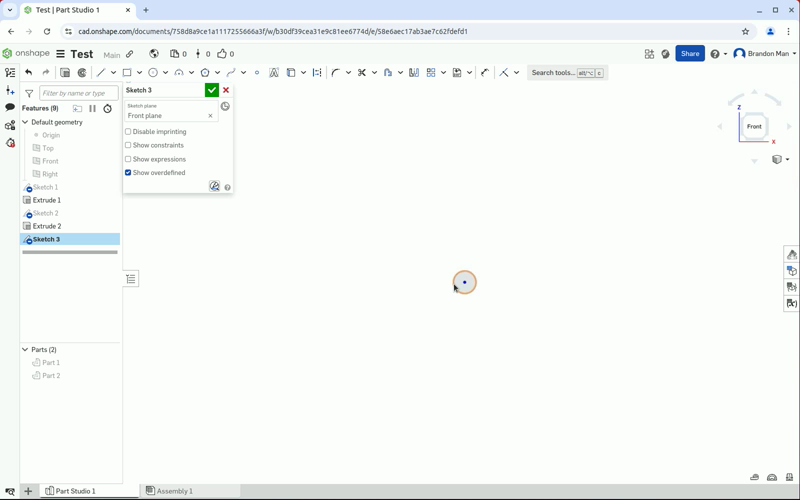
scroll(6)
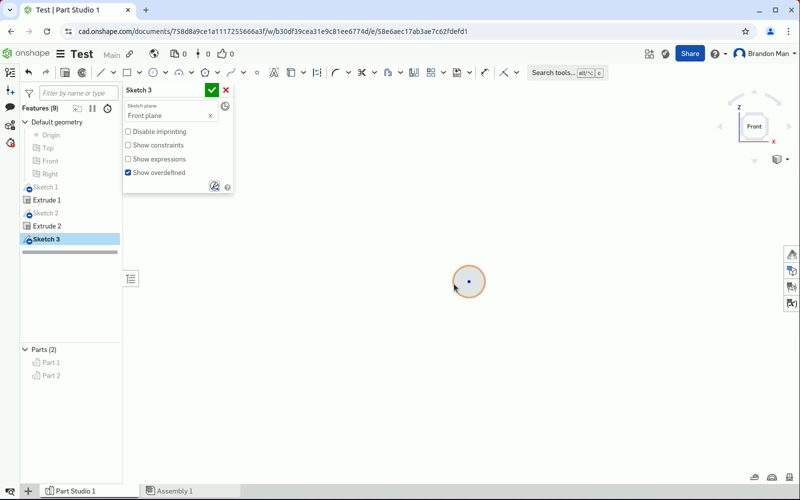
scroll(6)
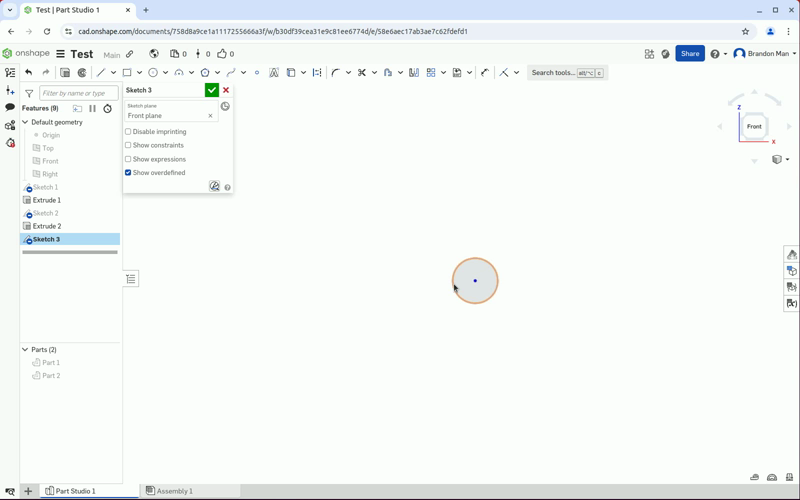
scroll(6)
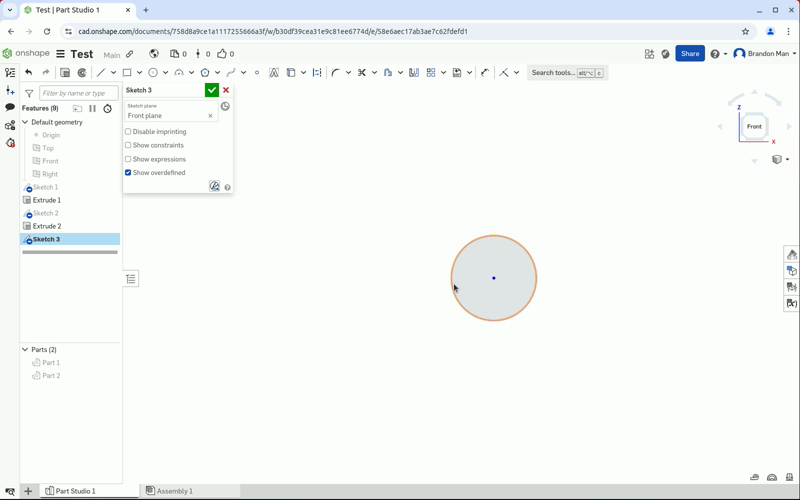
scroll(6)
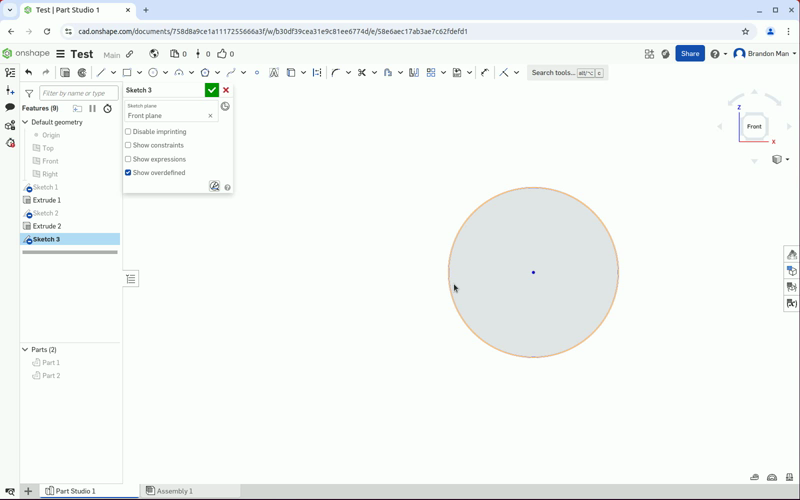
click(454, 283)
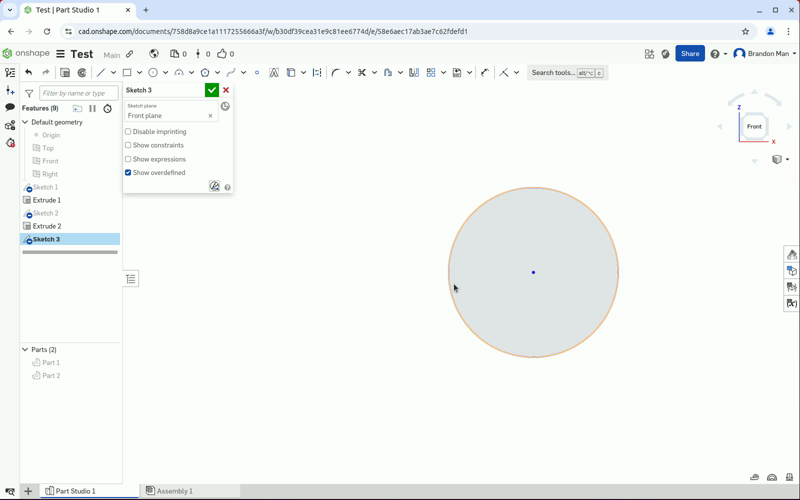
scroll(-6)
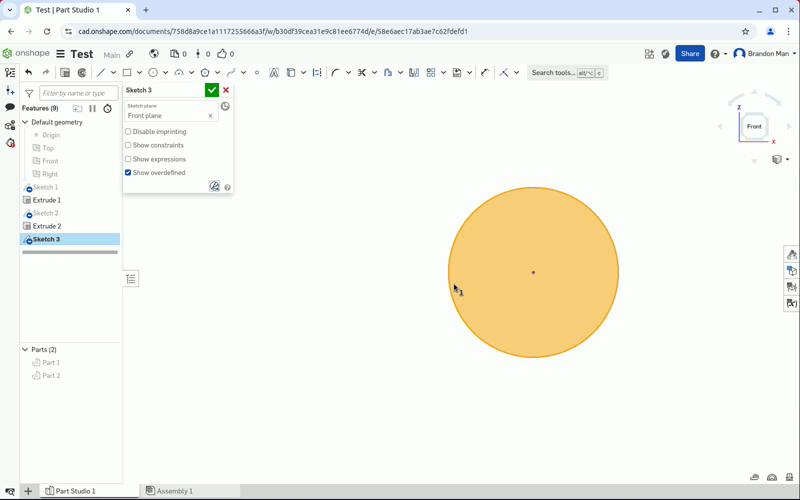
scroll(-6)
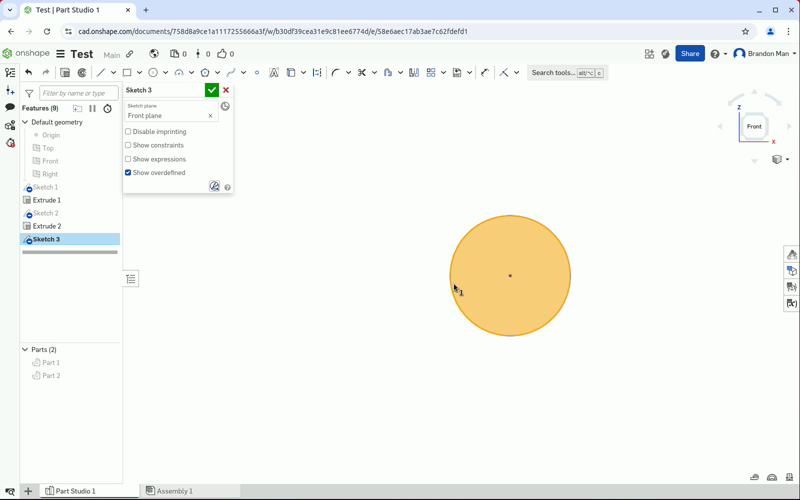
scroll(-6)
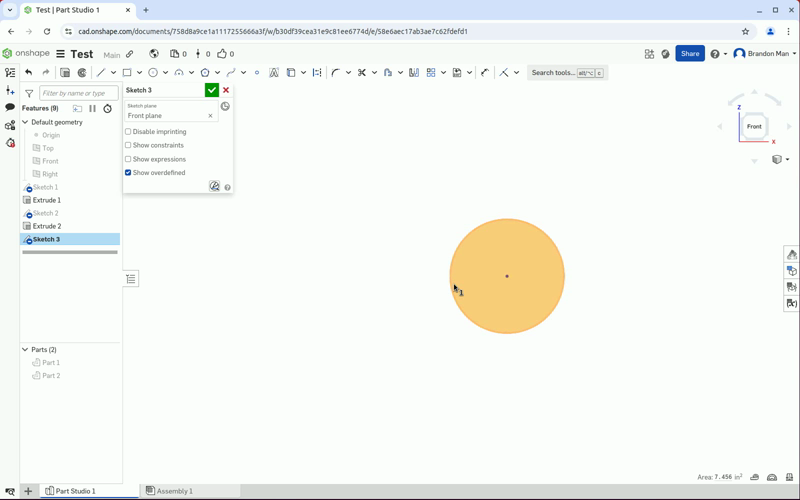
scroll(-6)
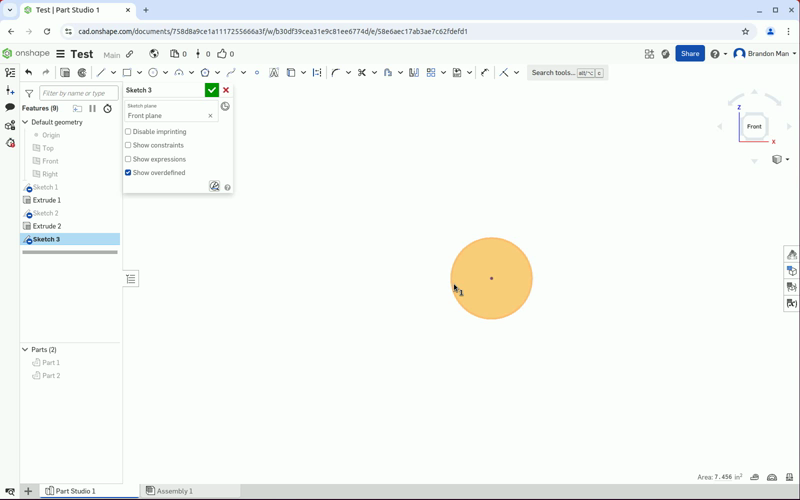
scroll(-6)
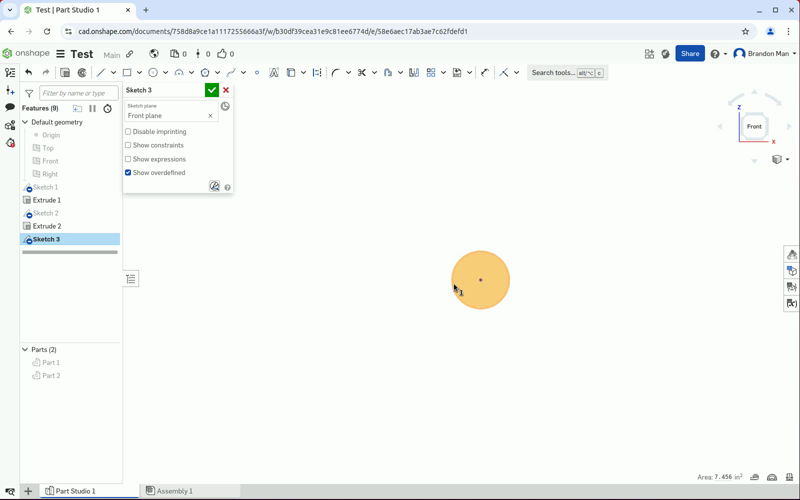
scroll(-6)
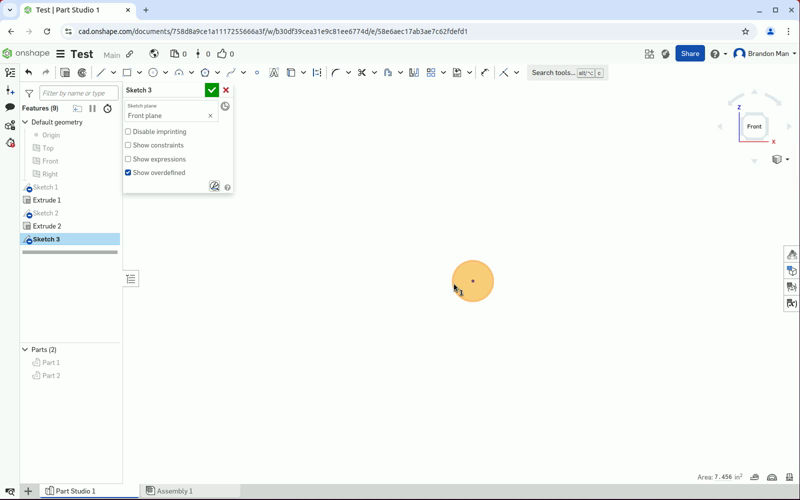
scroll(-6)
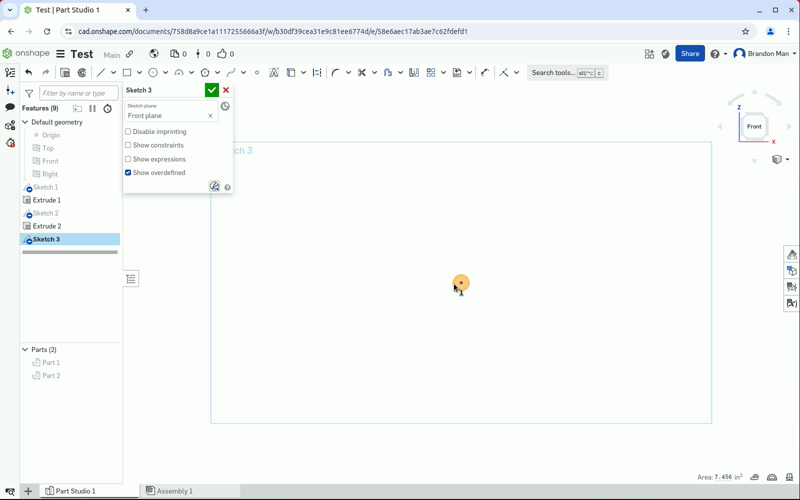
mouse_move(73, 352)
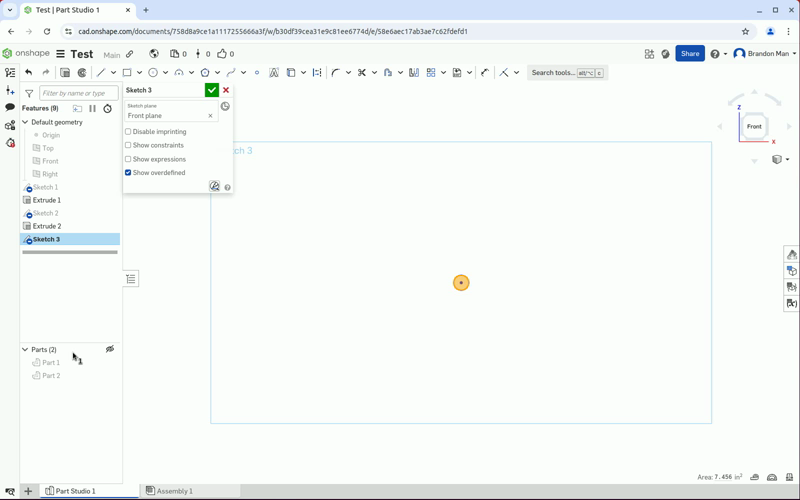
key(shift+y)
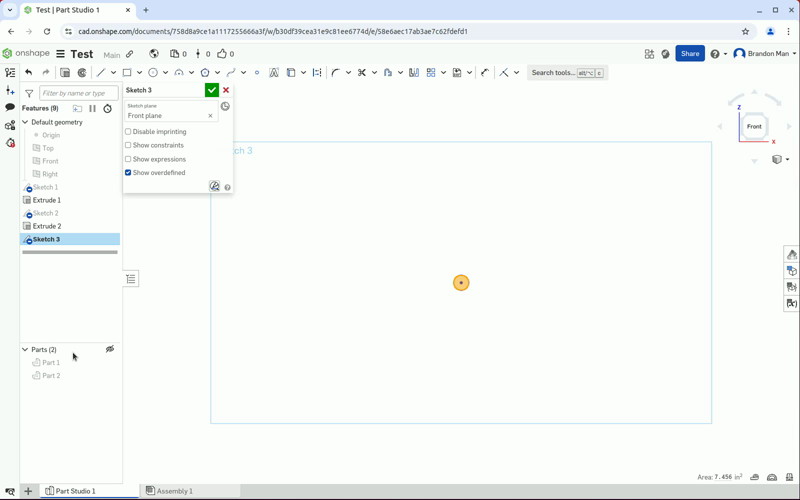
key(shift+e)
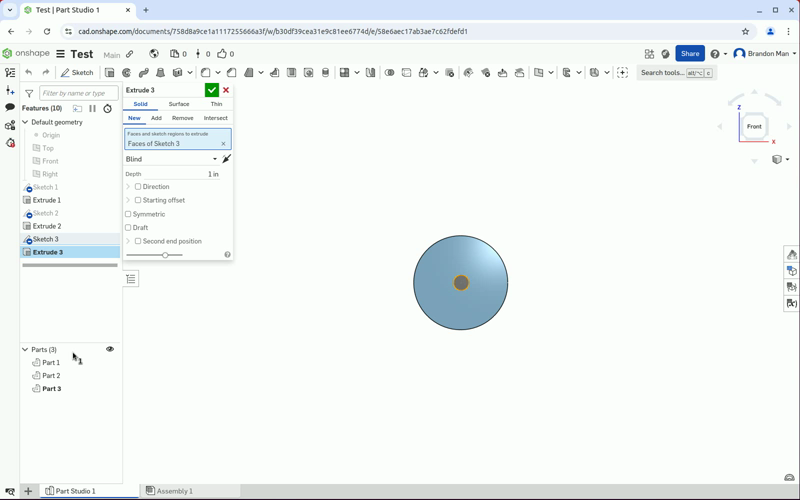
mouse_move(143, 106)
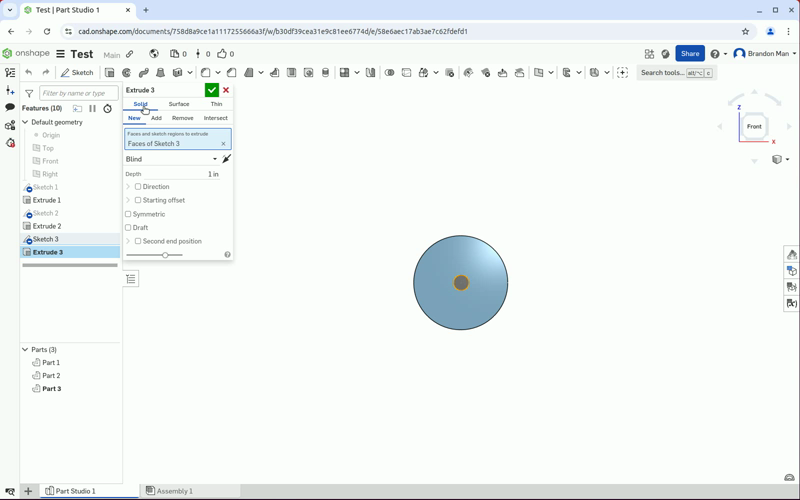
click(143, 106)
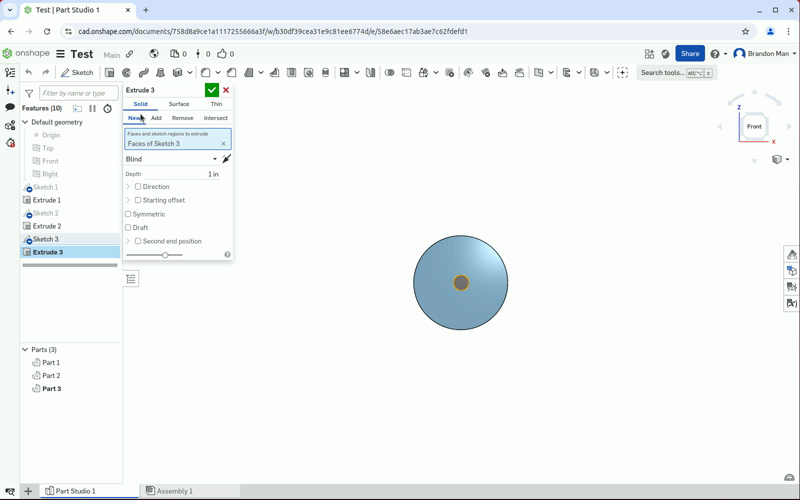
mouse_move(137, 120)
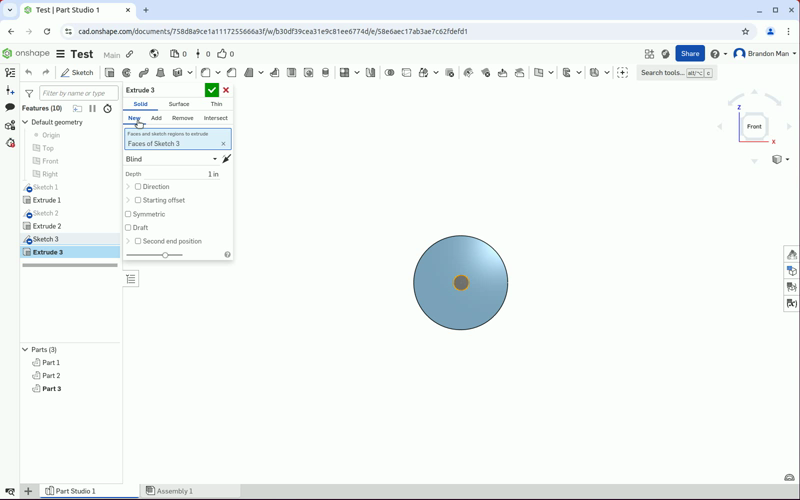
click(137, 120)
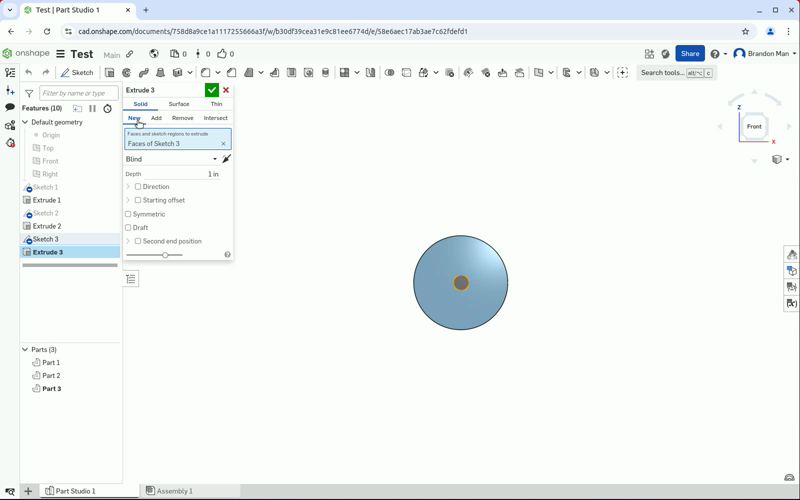
key(tab, 4)
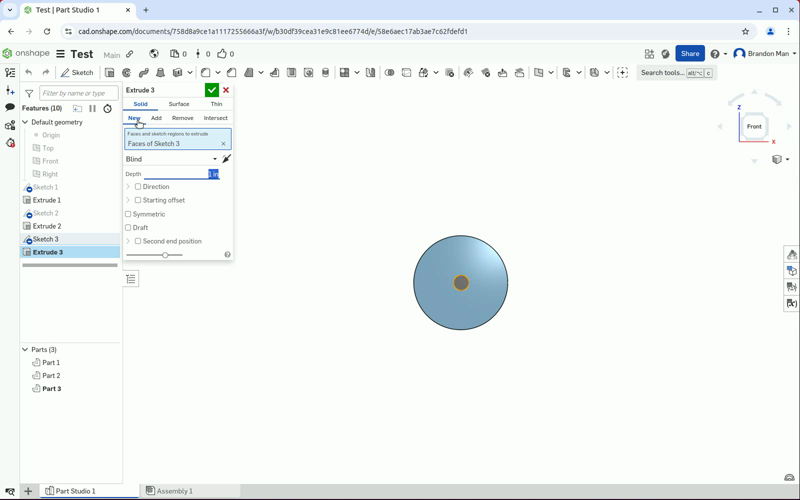
text(-4.814)
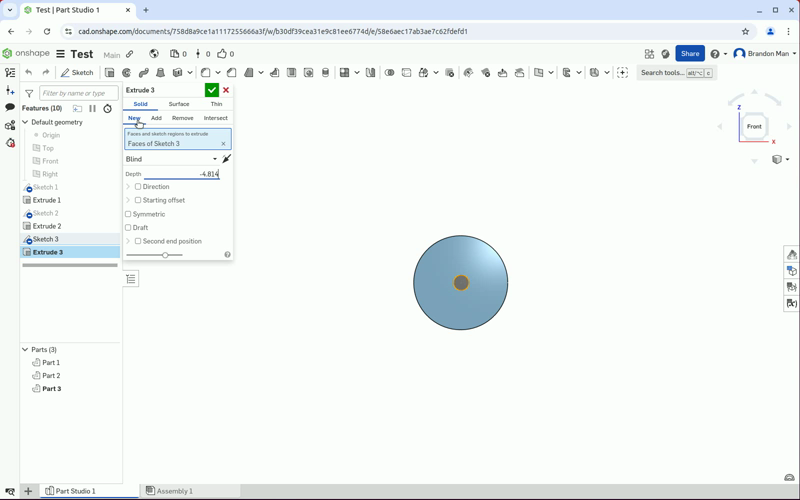
key(enter)
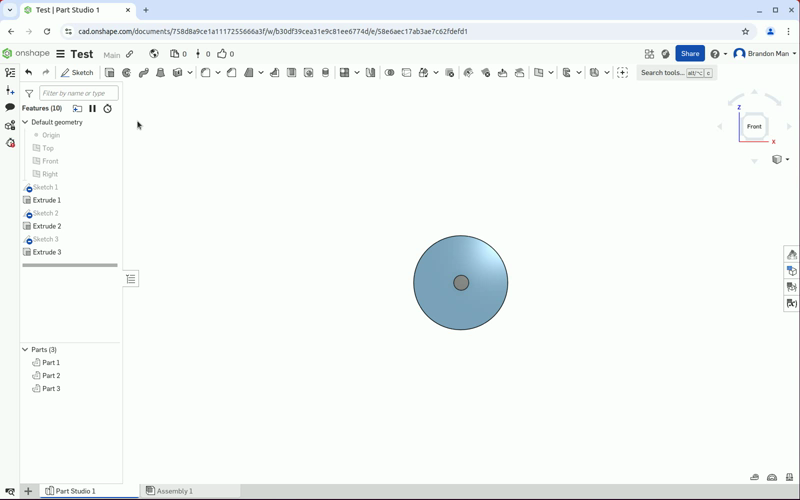
key(shift+h)
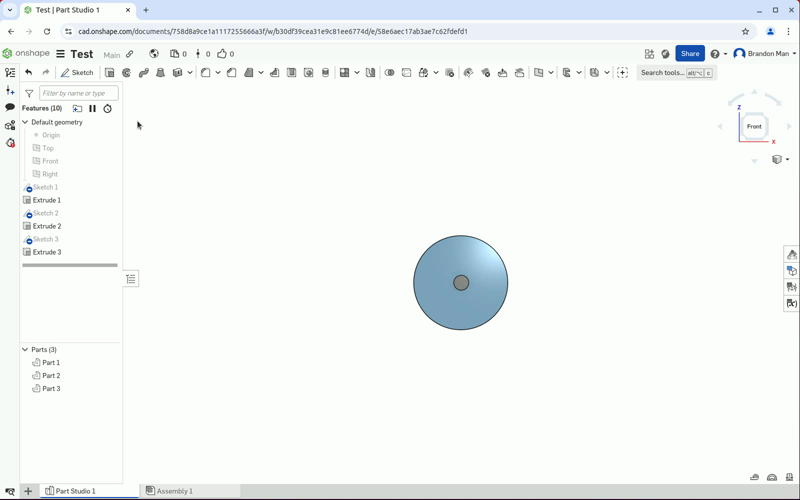
key(shift+h)
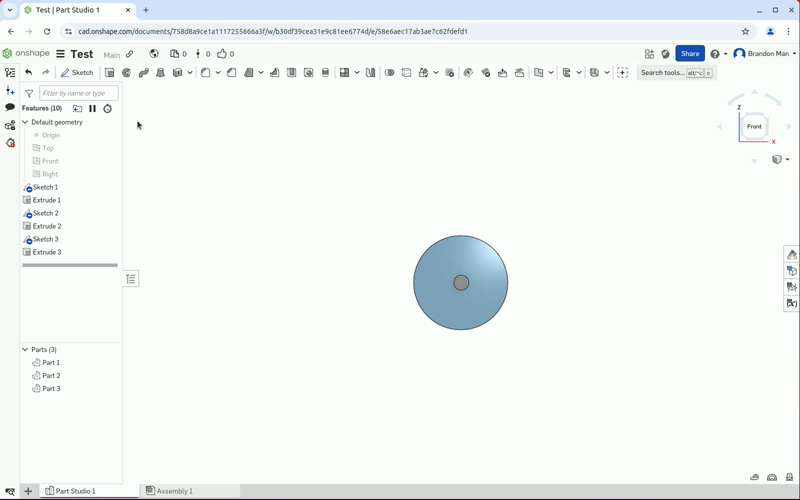
key(shift+7)
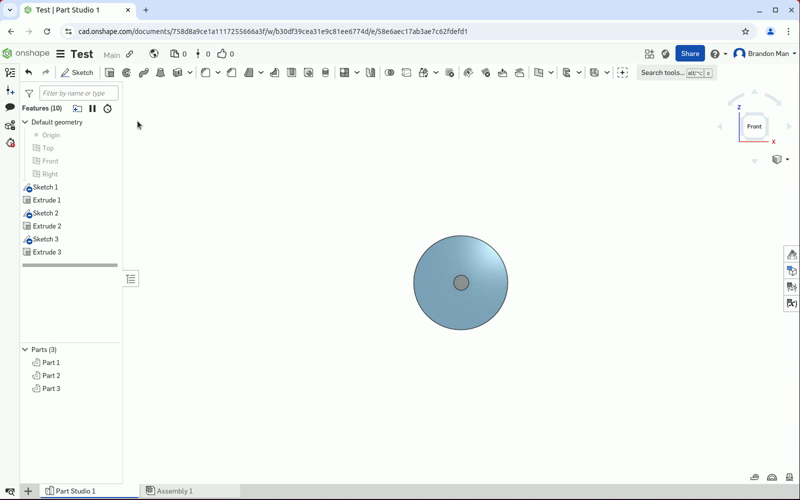
key(left, 2)
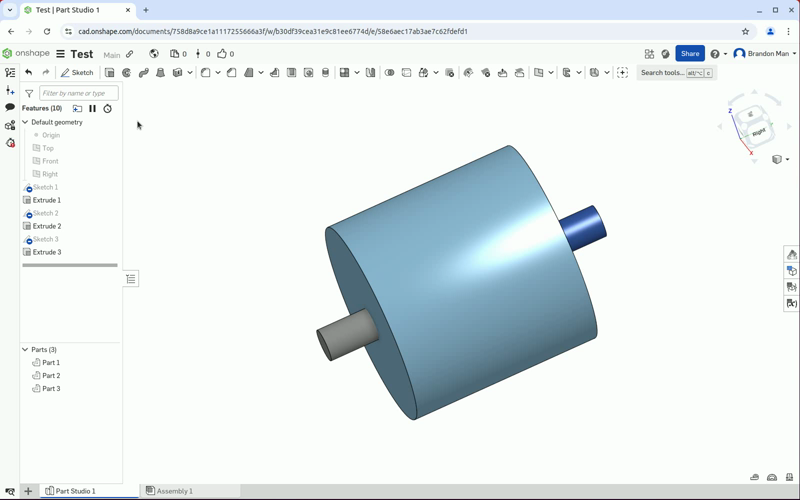
key(down, 2)
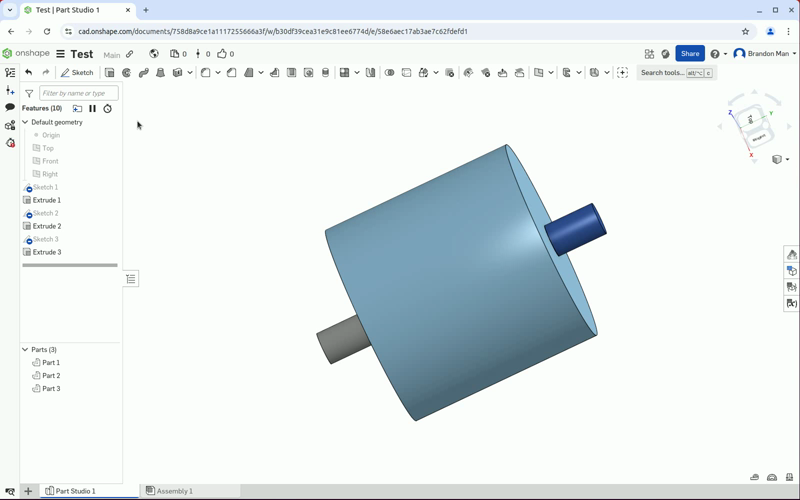
key(up, 2)
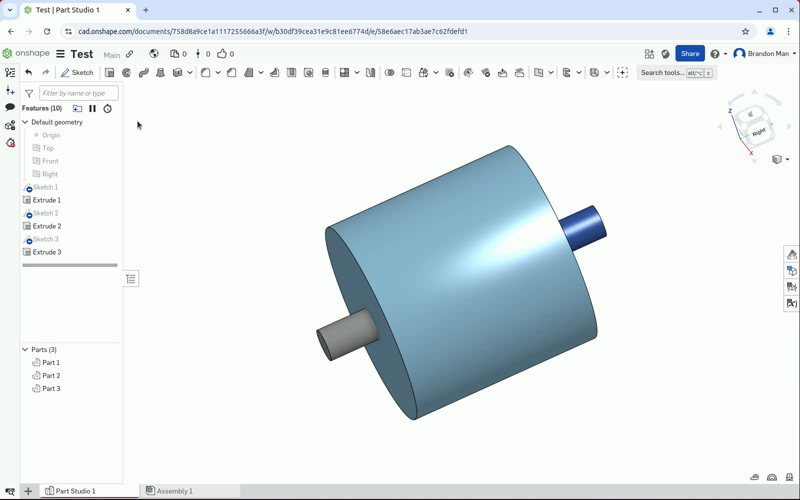
key(right, 2)
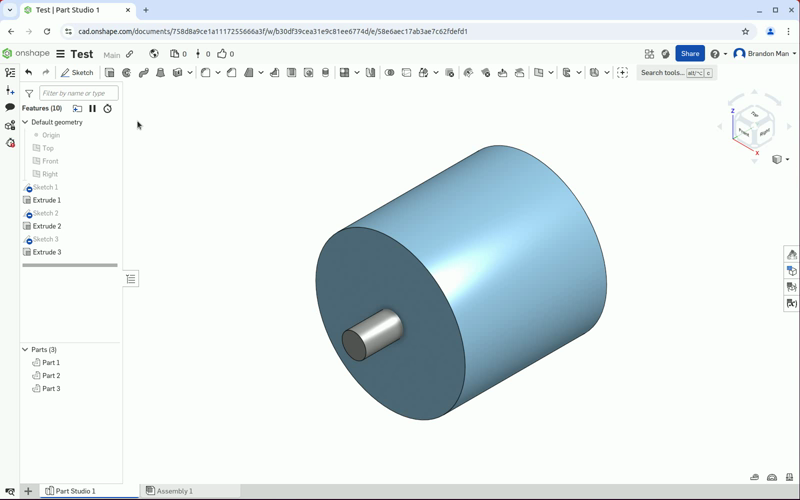
mouse_move(73, 189)
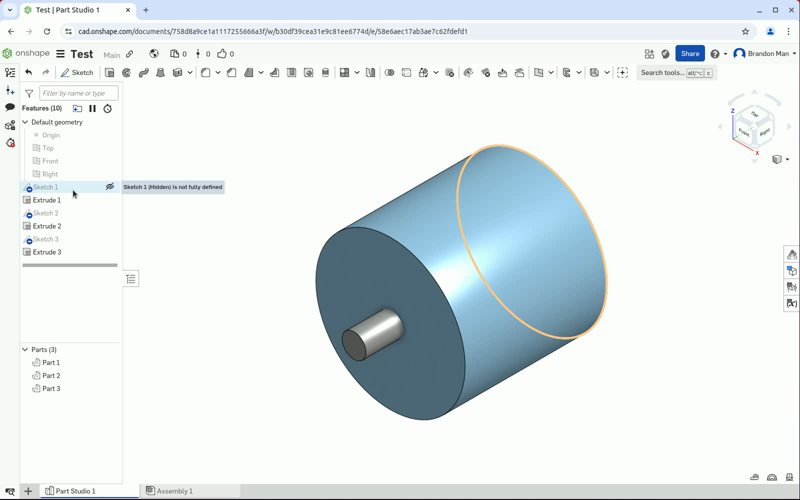
click(73, 189)